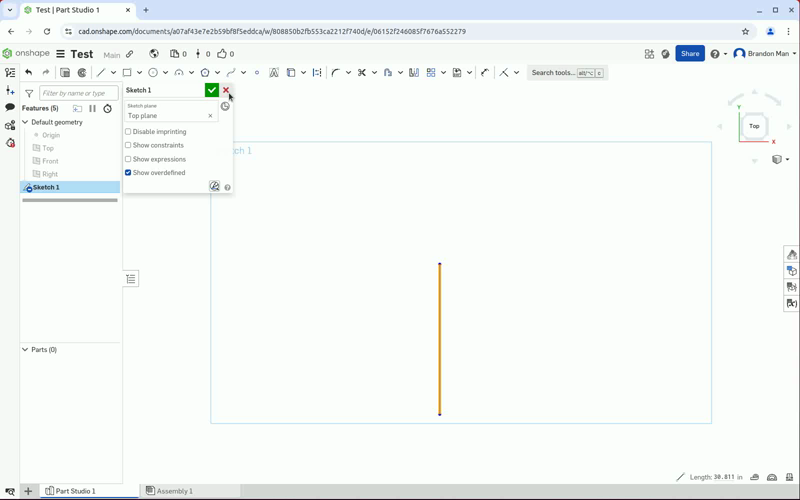
key(shift+h)
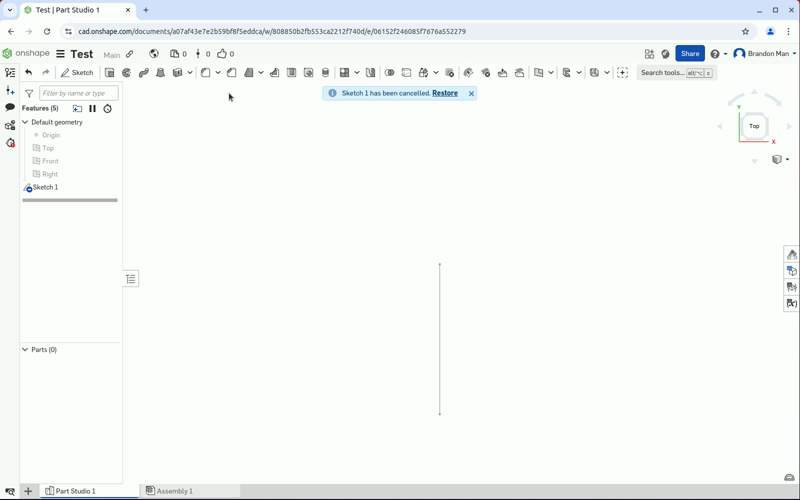
mouse_move(73, 352)
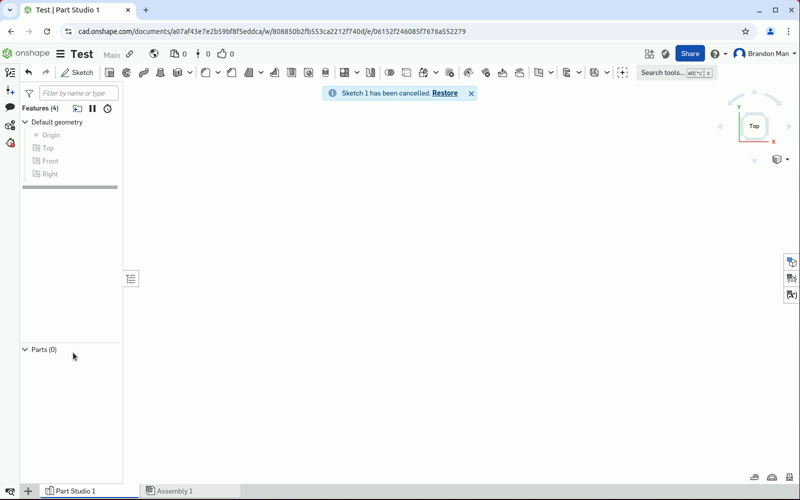
key(y)
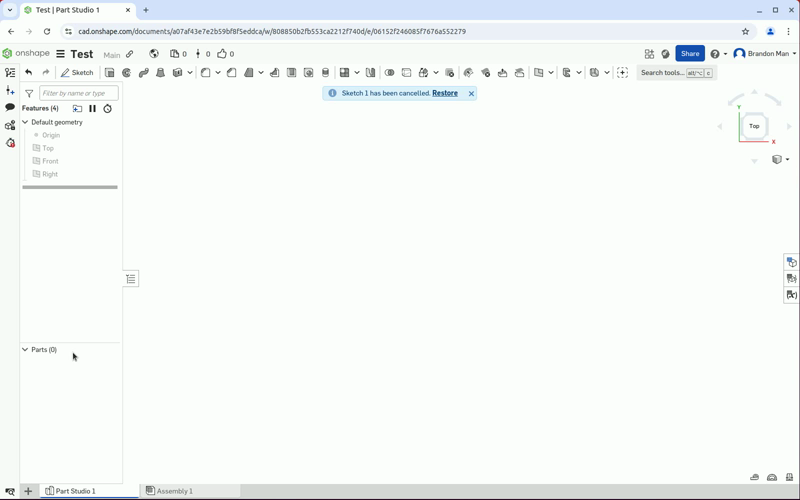
key(shift+p)
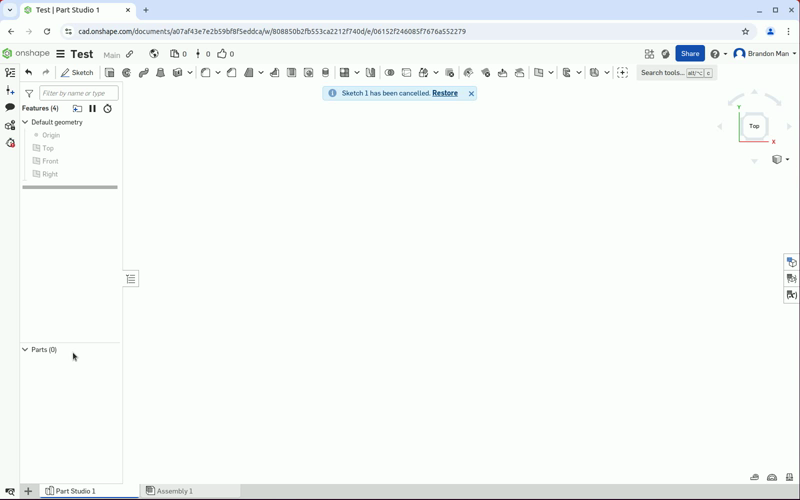
key(space)
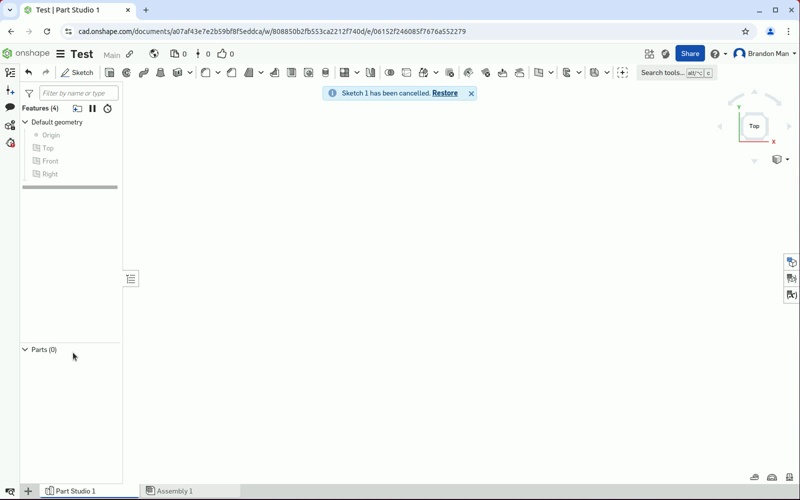
key_down(shift)
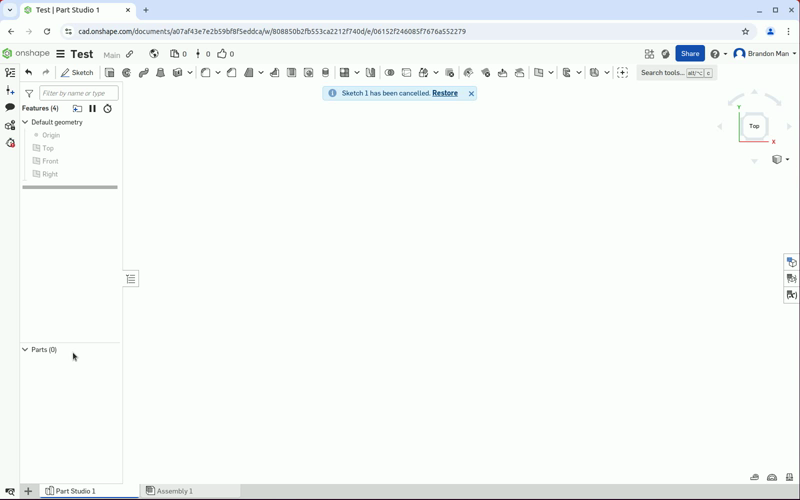
key(up)
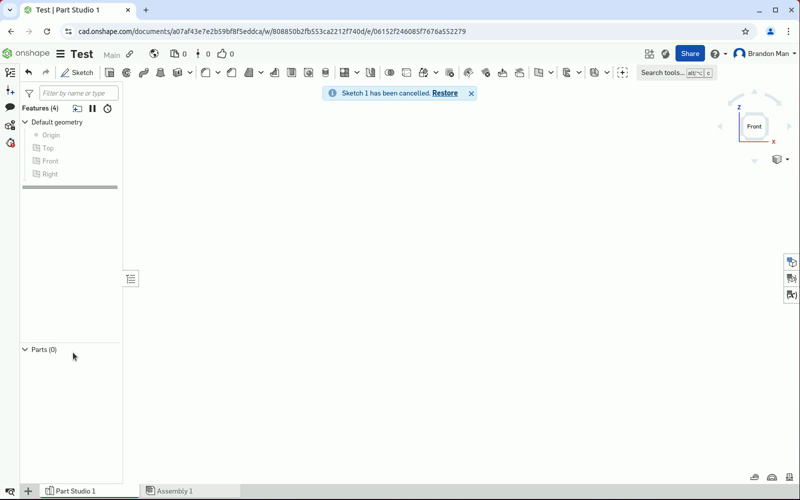
key_up(shift)
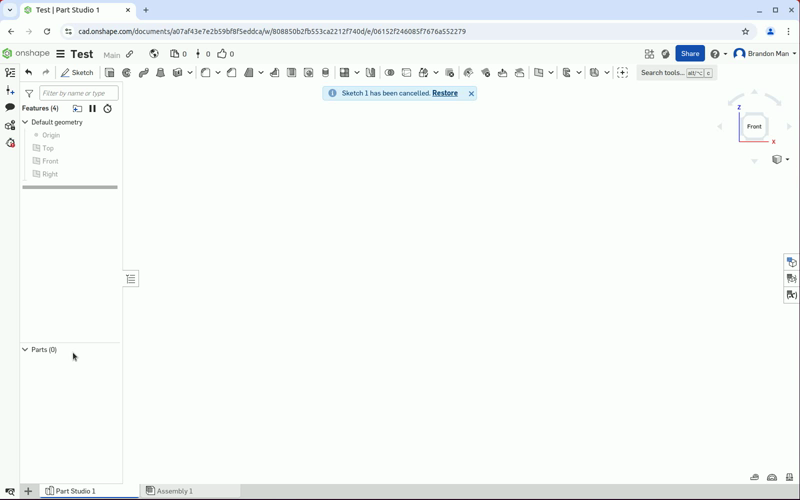
mouse_move(73, 352)
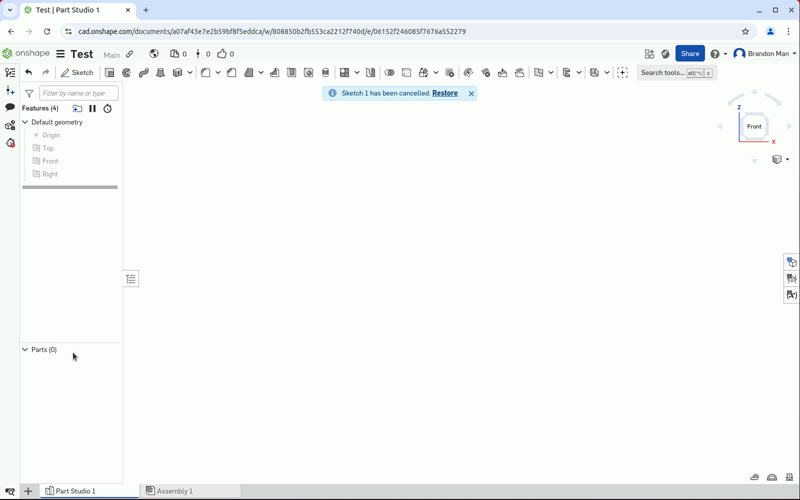
key(shift+y)
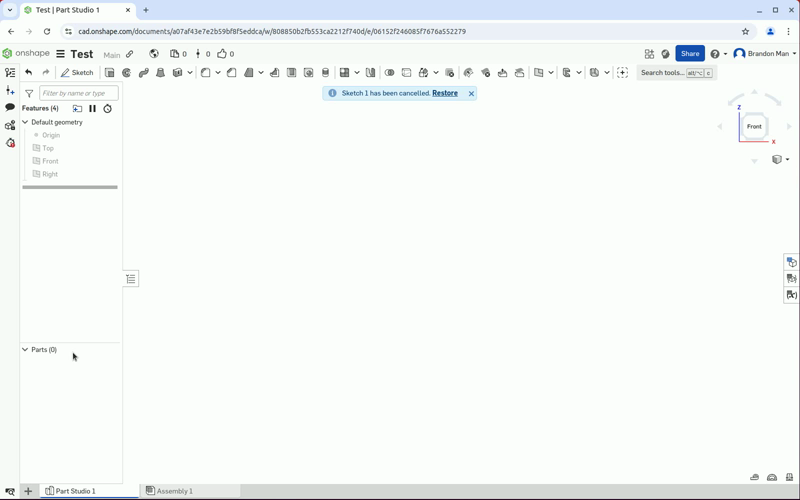
key(shift+s)
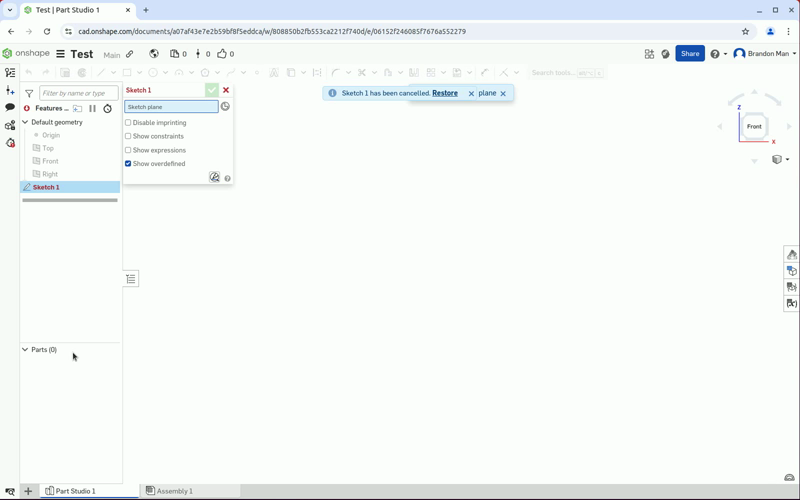
mouse_move(73, 163)
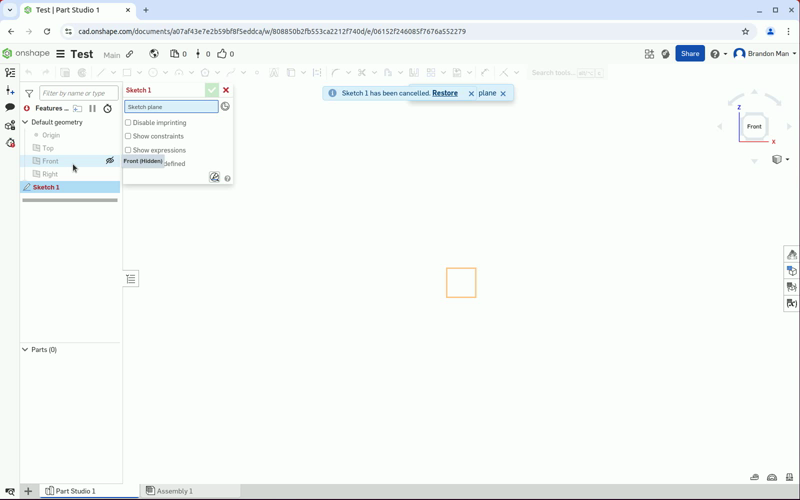
click(73, 163)
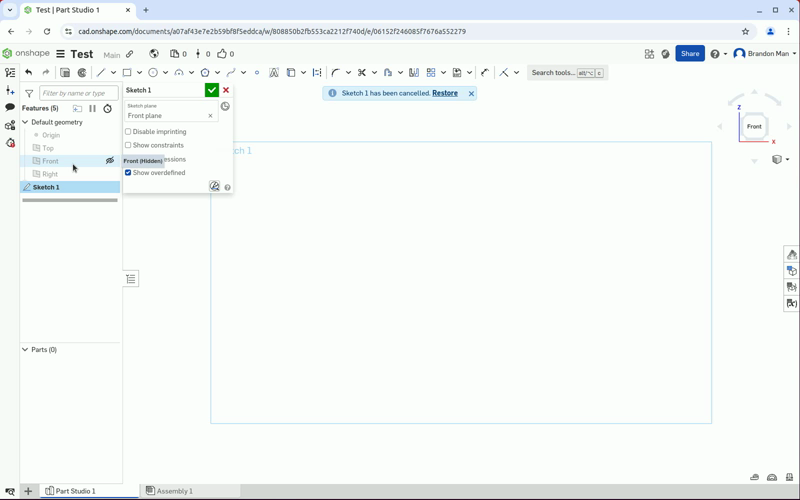
mouse_move(73, 352)
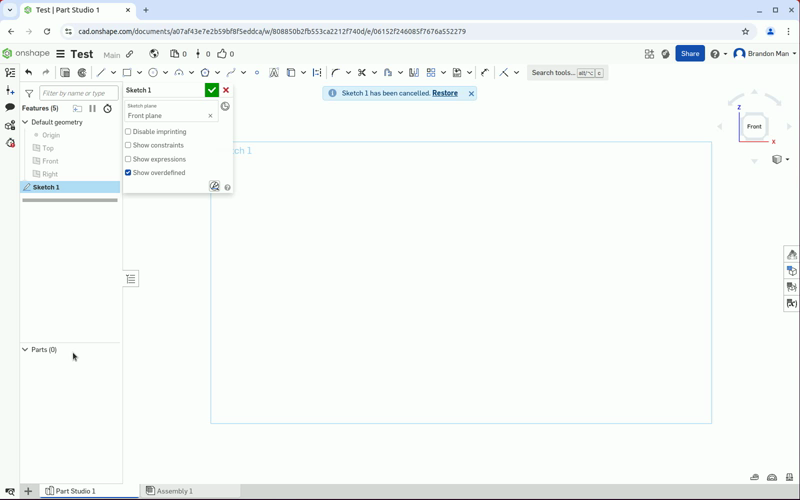
key(y)
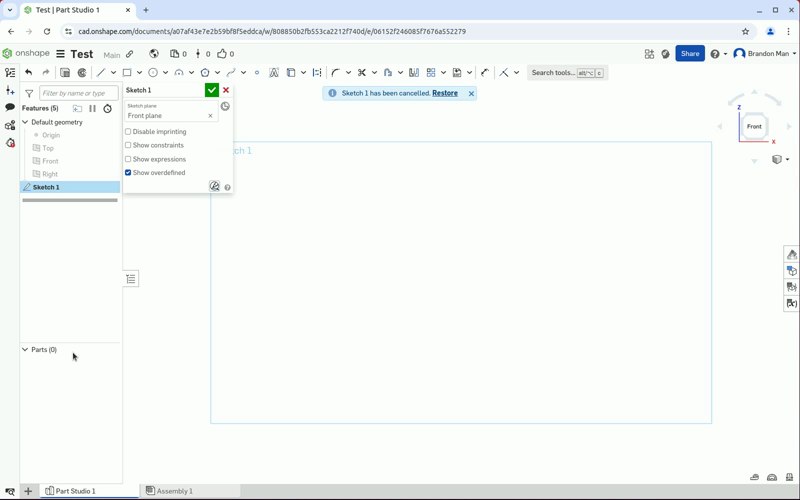
key(l)
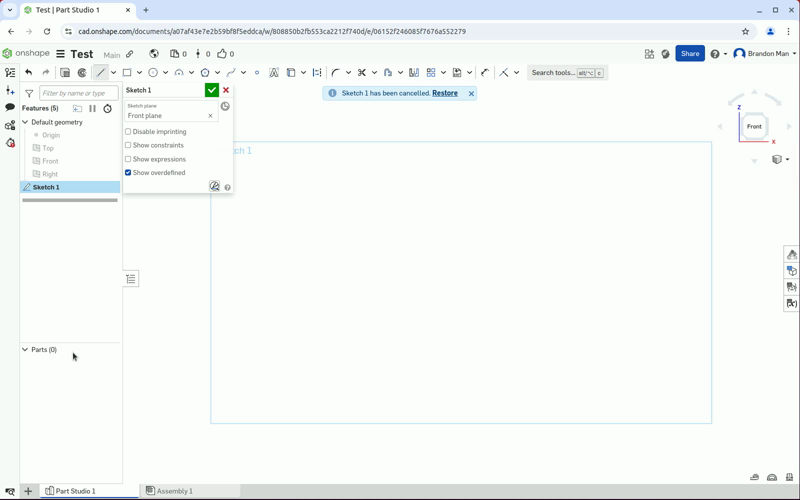
key_down(shift)
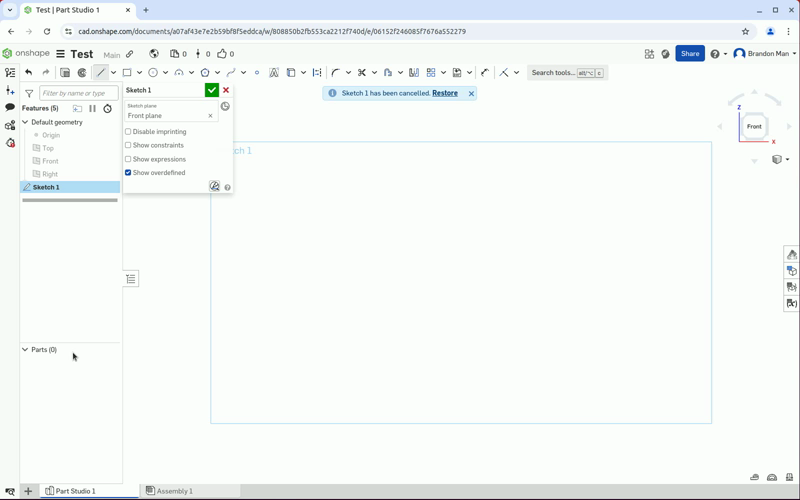
mouse_move(349, 347)
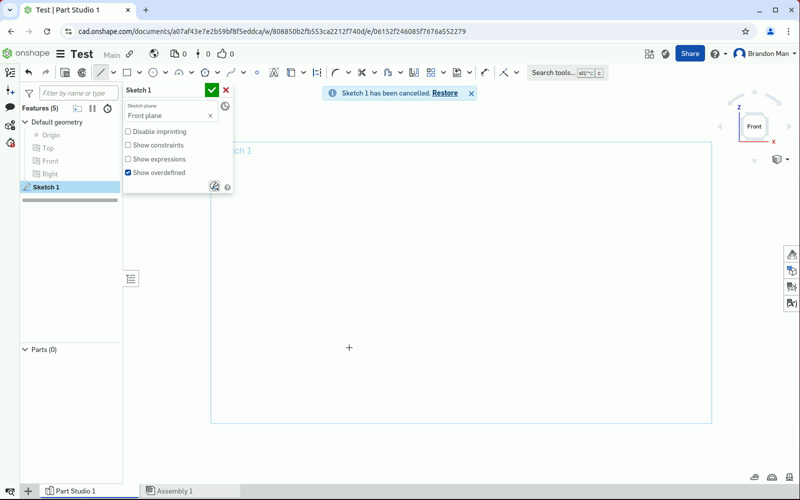
click(349, 347)
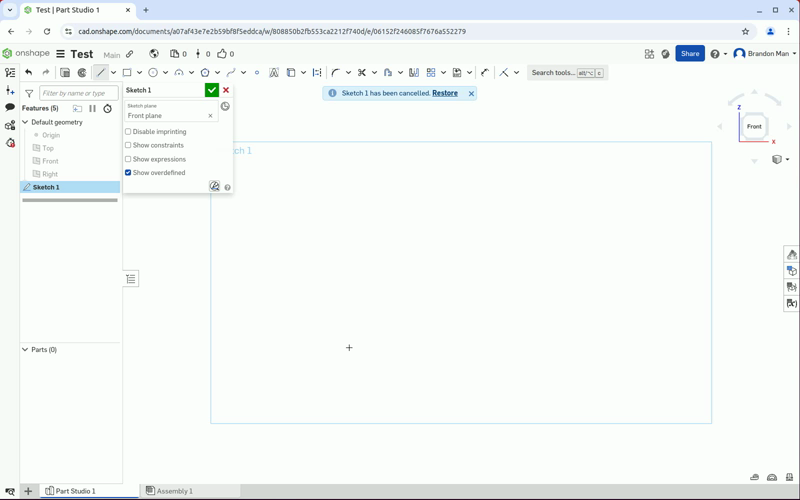
key_up(shift)
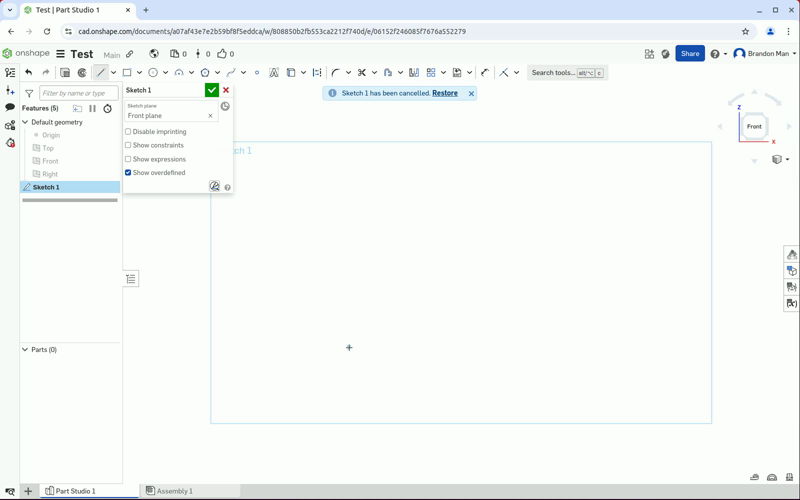
key_down(shift)
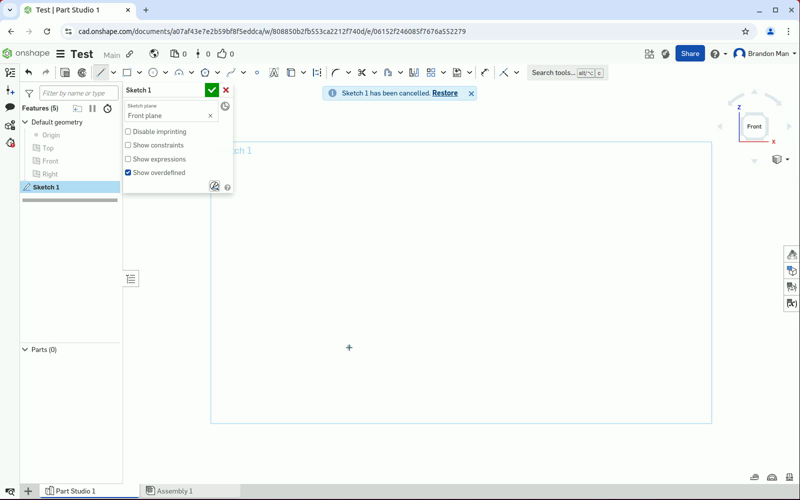
mouse_move(572, 347)
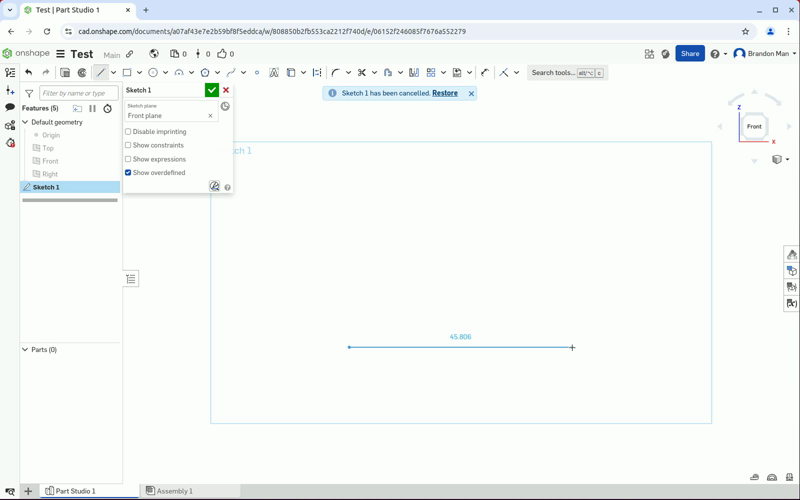
click(572, 347)
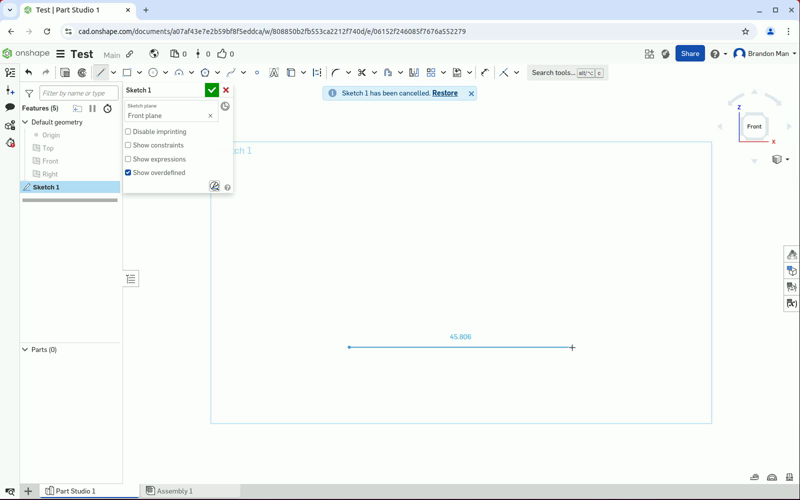
key_up(shift)
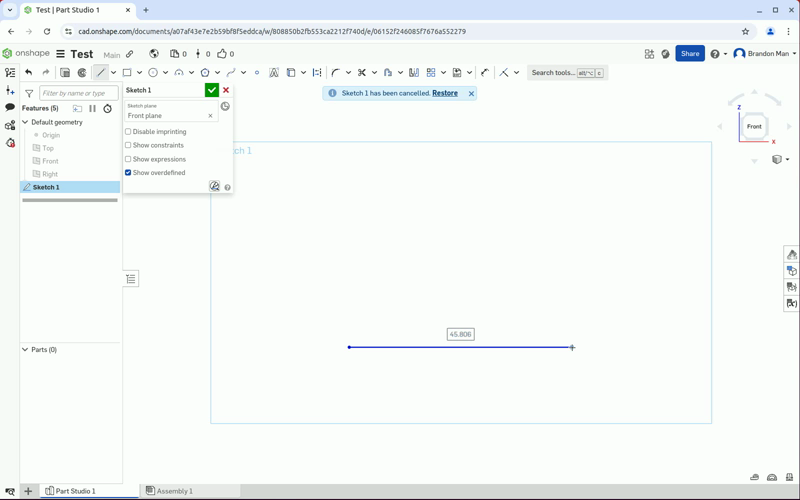
key_down(shift)
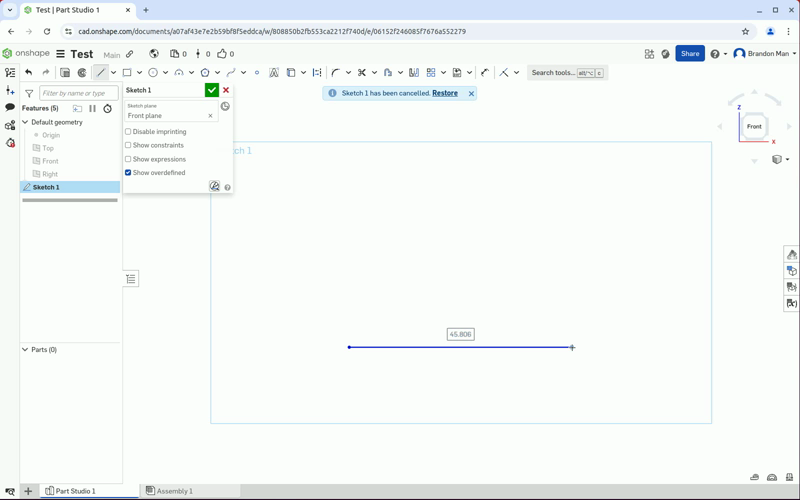
mouse_move(572, 241)
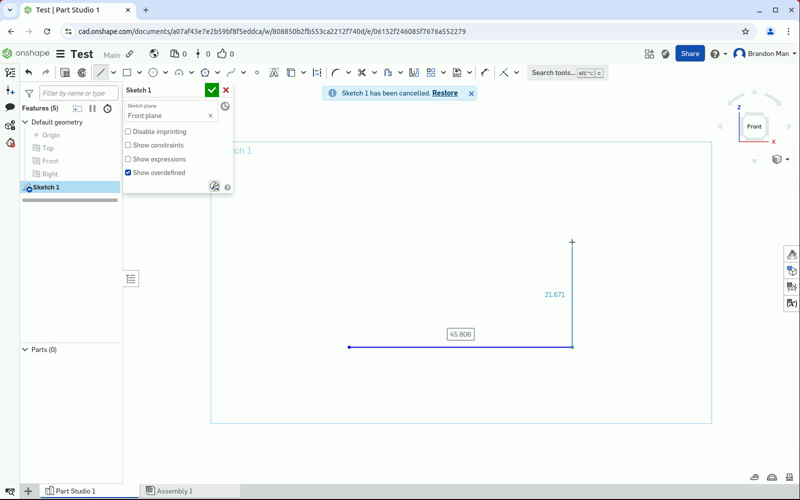
click(572, 241)
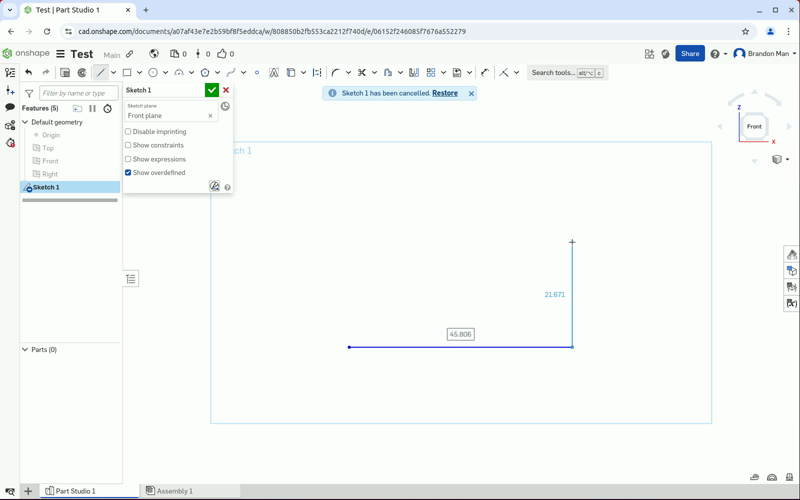
key_up(shift)
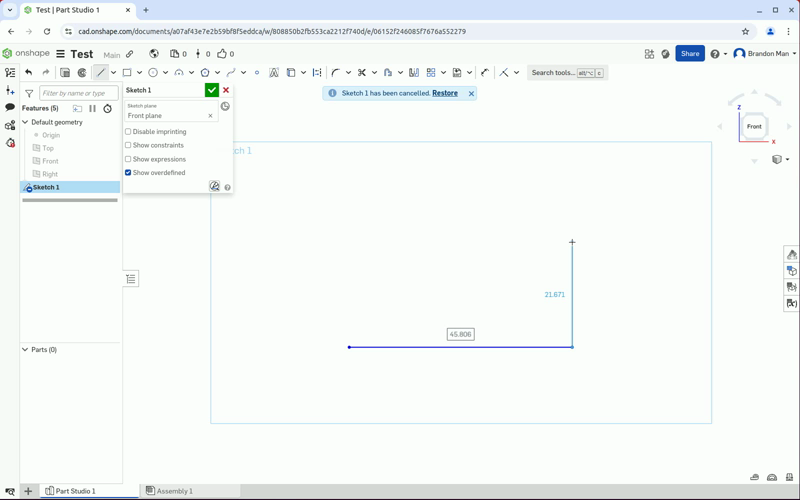
key_down(shift)
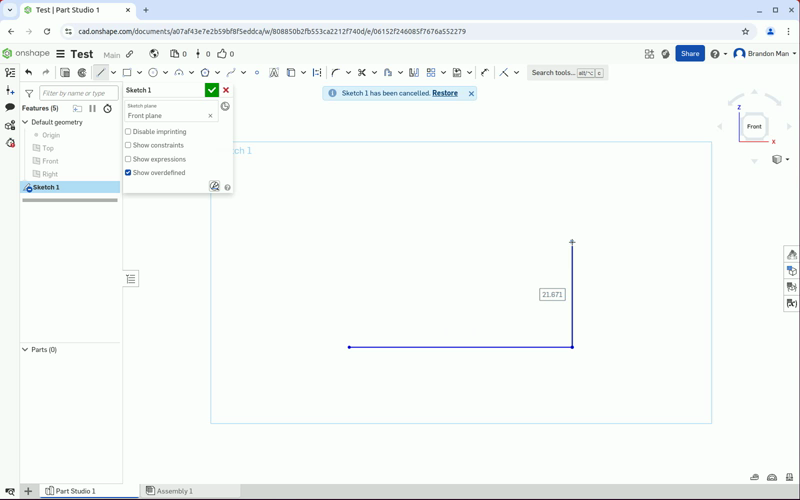
mouse_move(349, 241)
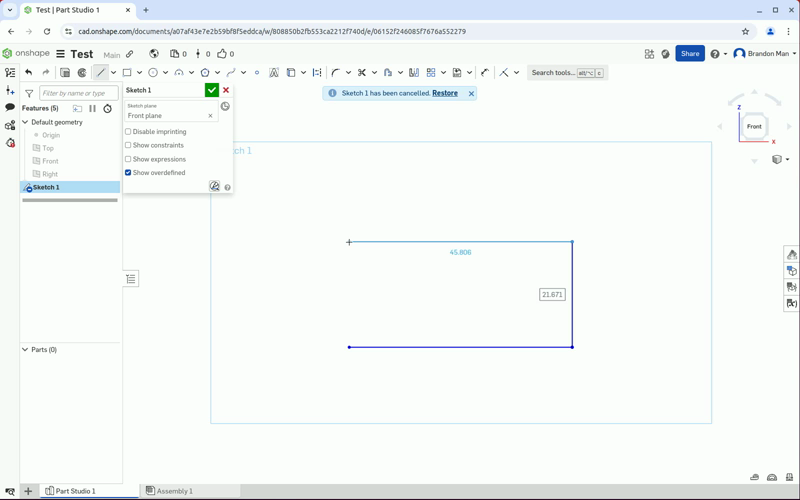
click(349, 241)
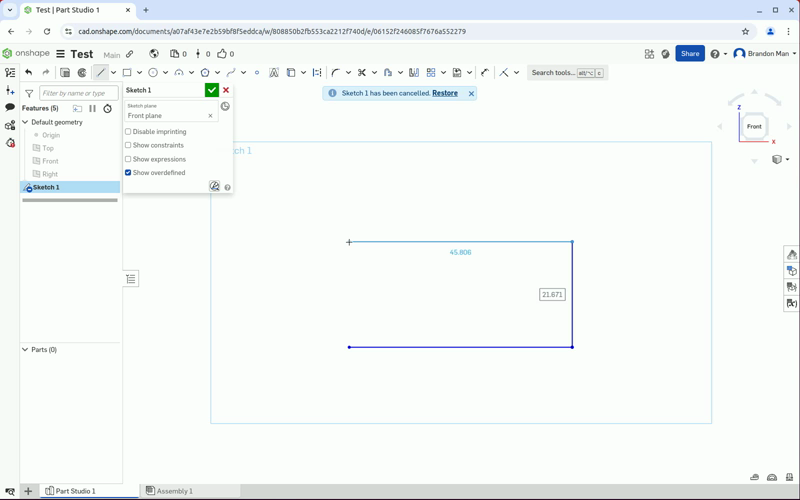
key_up(shift)
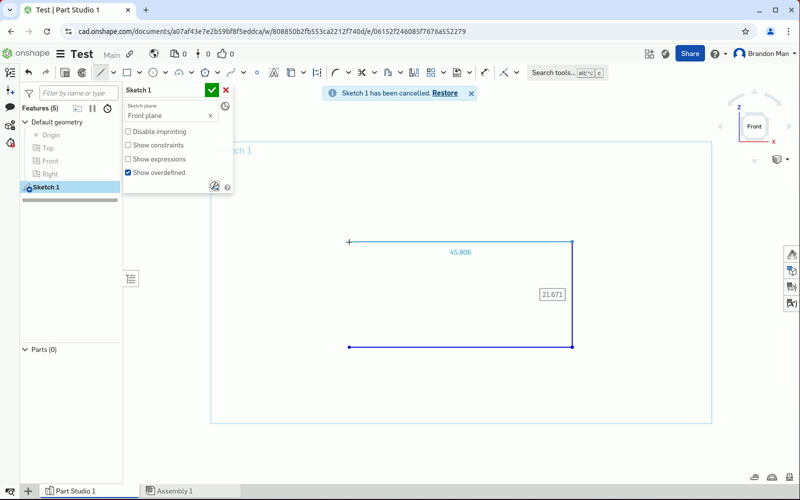
key_down(shift)
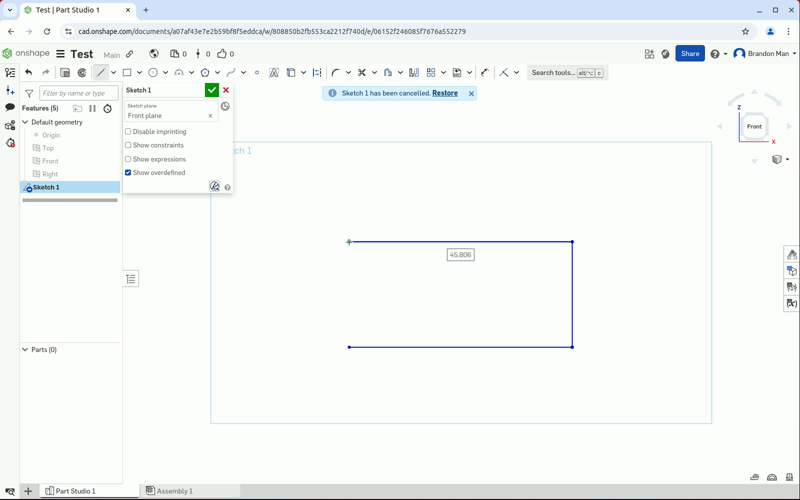
mouse_move(349, 347)
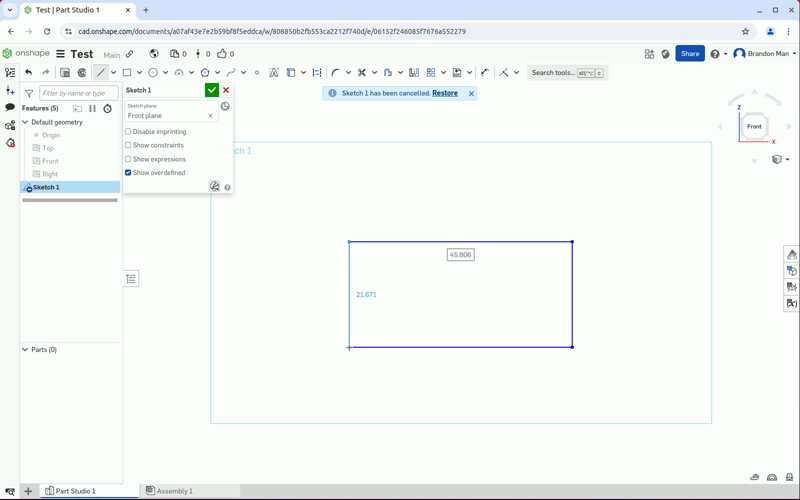
key_up(shift)
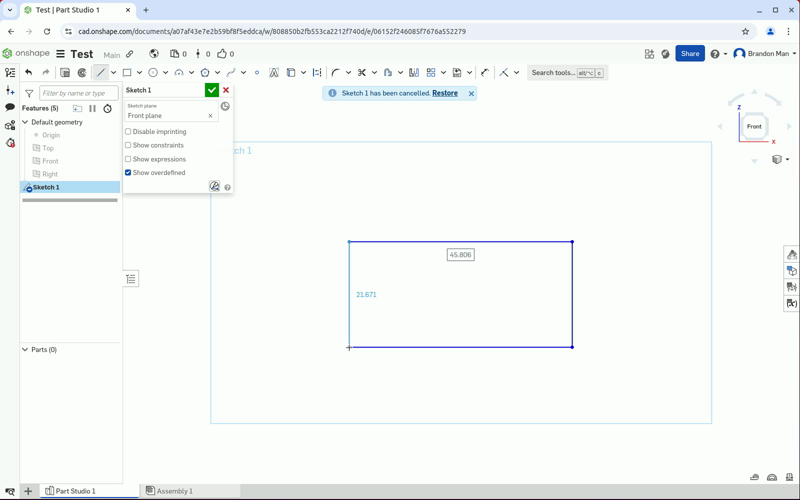
click(349, 347)
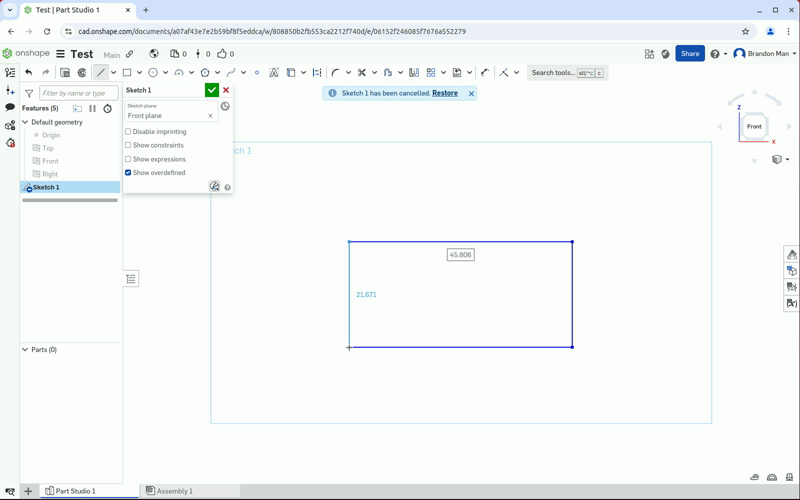
key(esc)
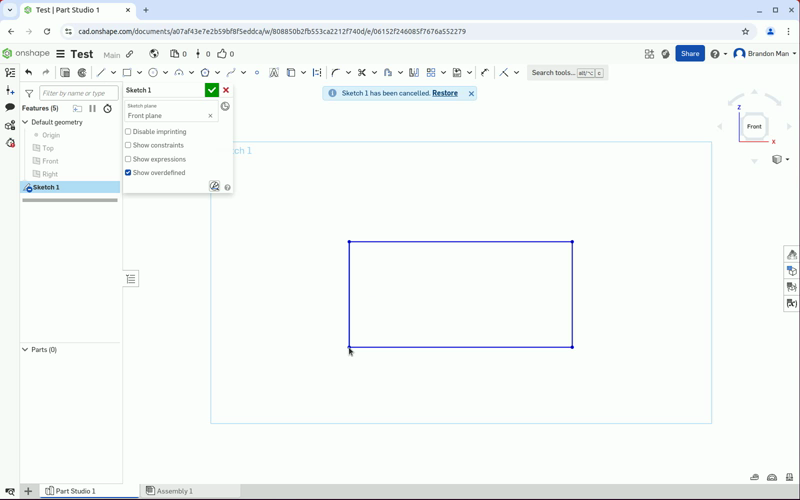
mouse_move(389, 311)
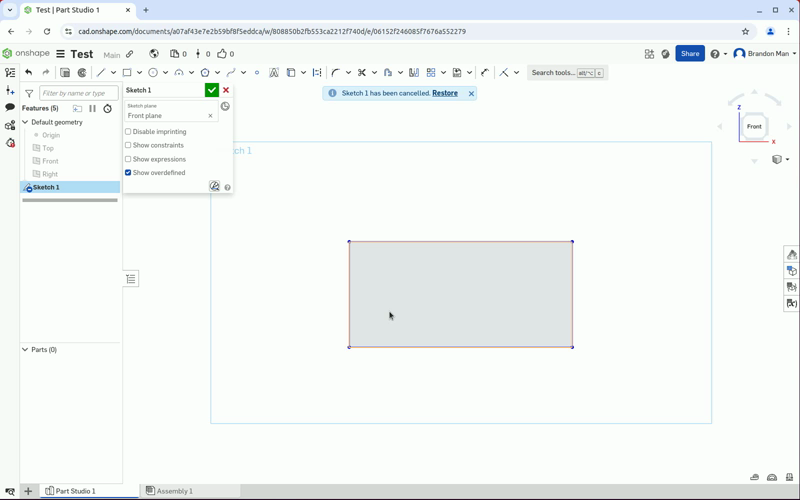
click(389, 311)
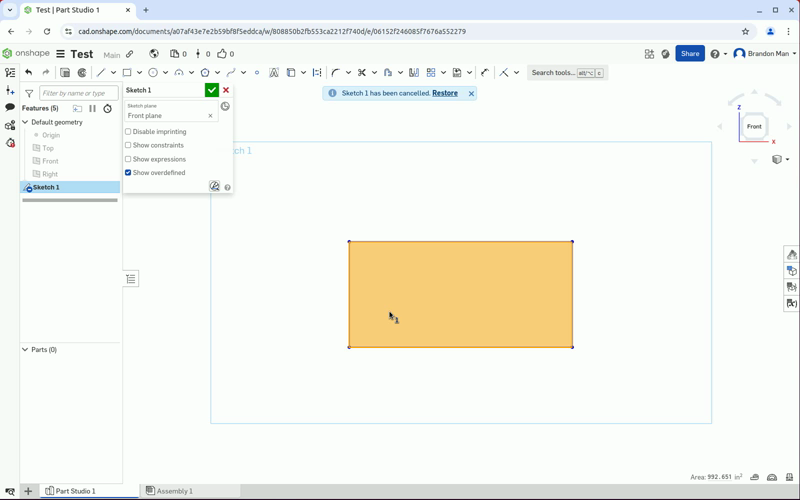
mouse_move(73, 352)
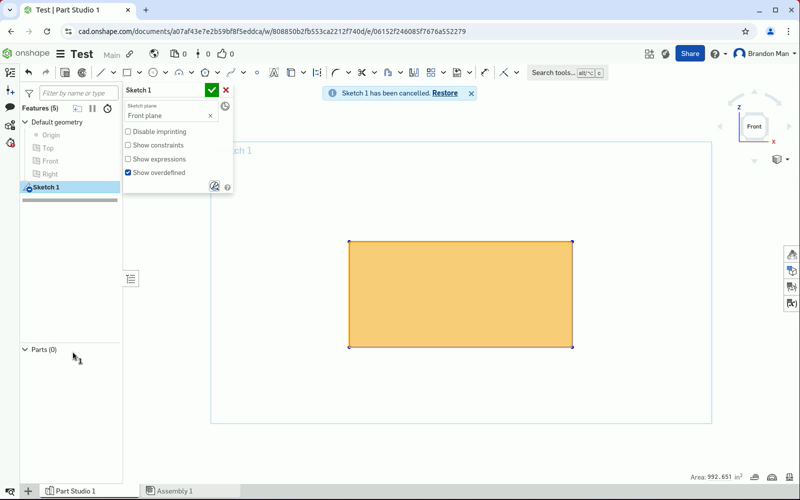
key(shift+y)
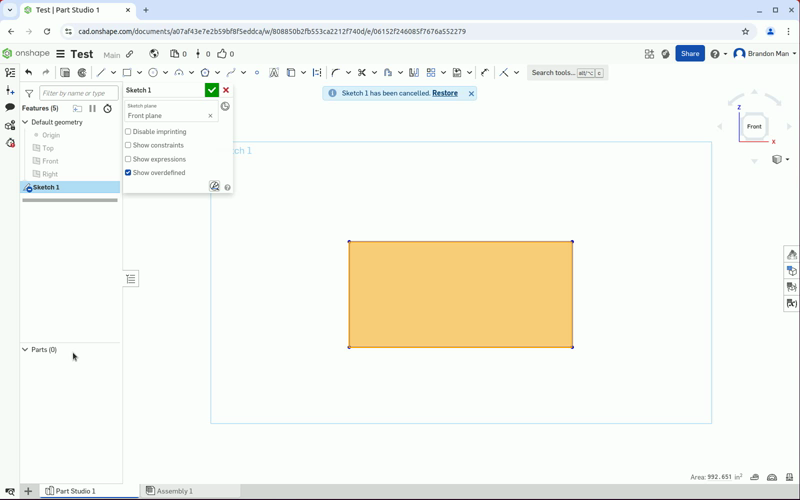
key(shift+e)
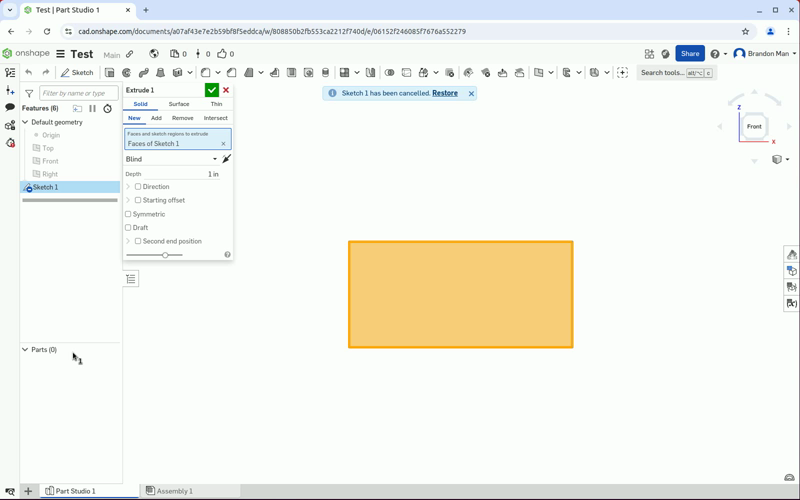
mouse_move(143, 106)
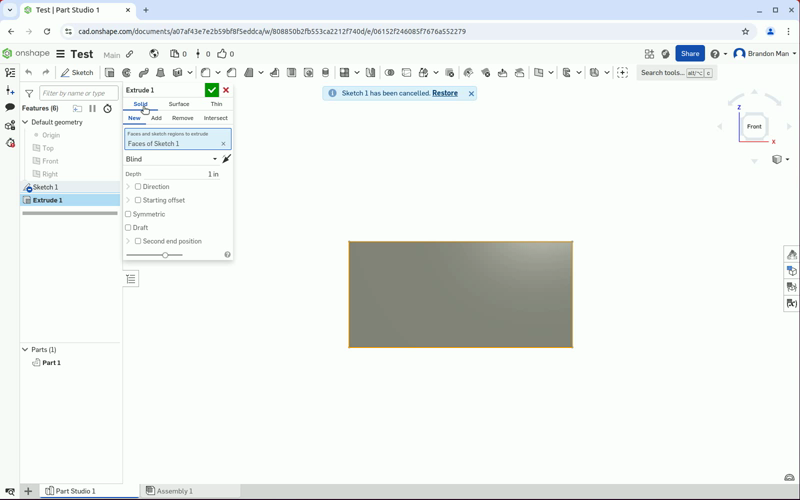
click(143, 106)
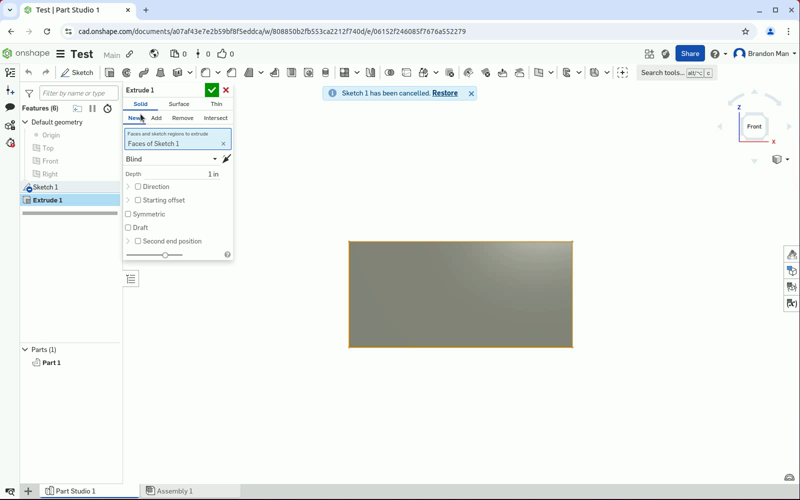
mouse_move(137, 120)
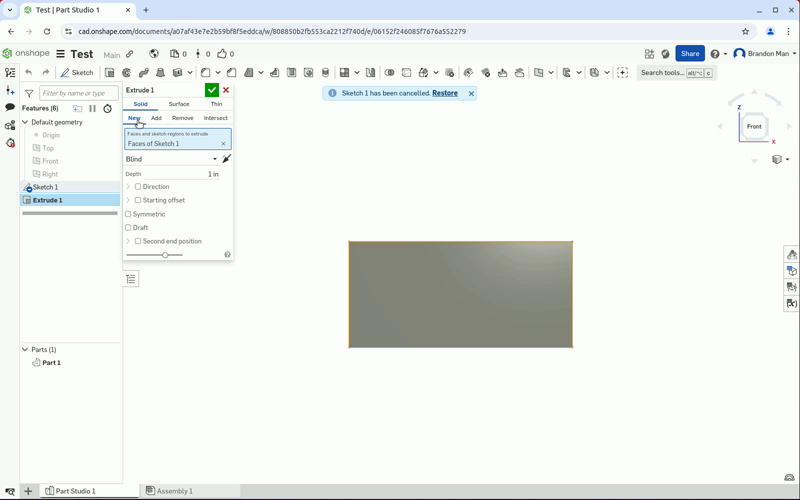
click(137, 120)
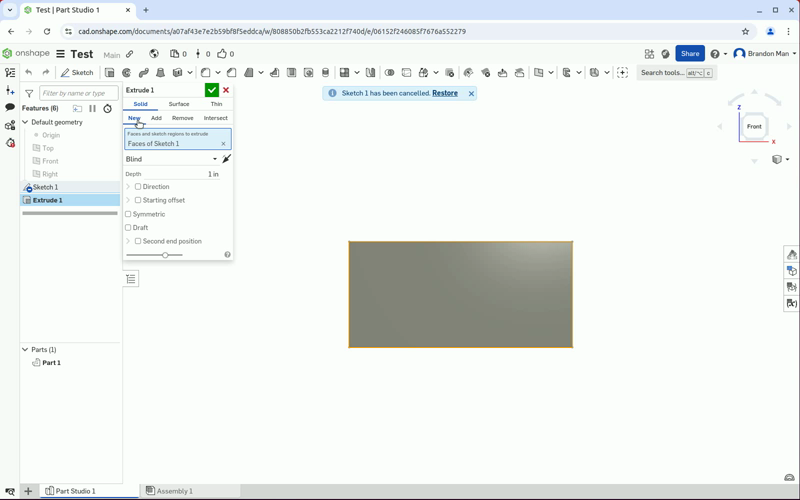
key(tab, 4)
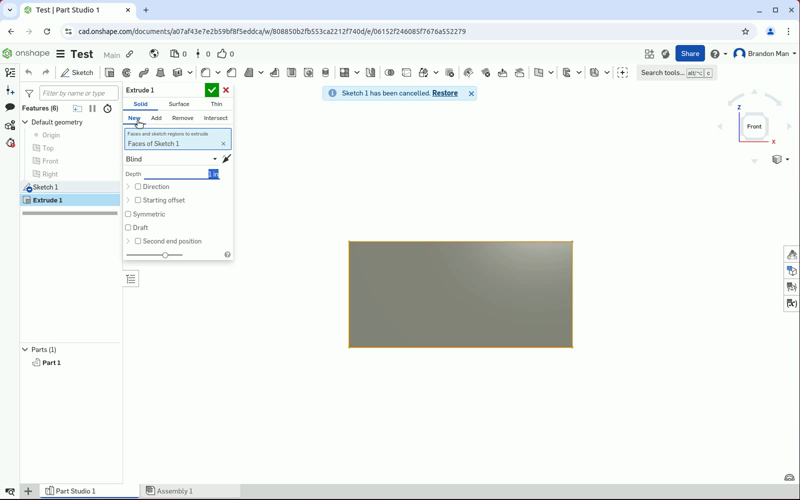
text(12.036)
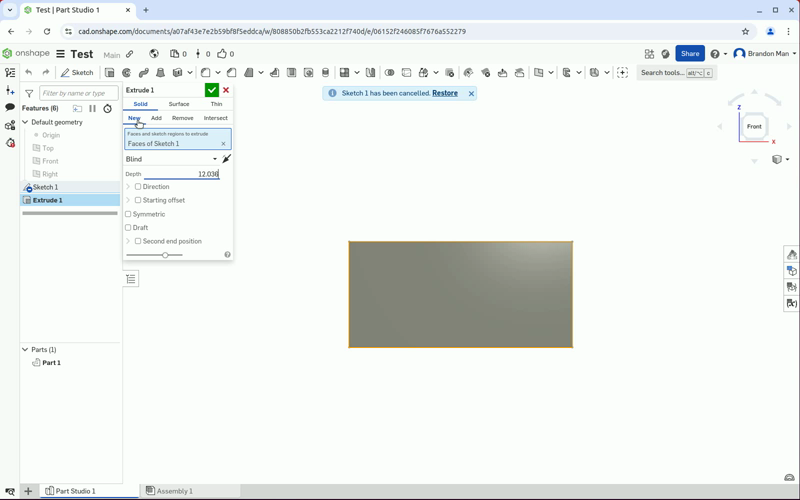
key(enter)
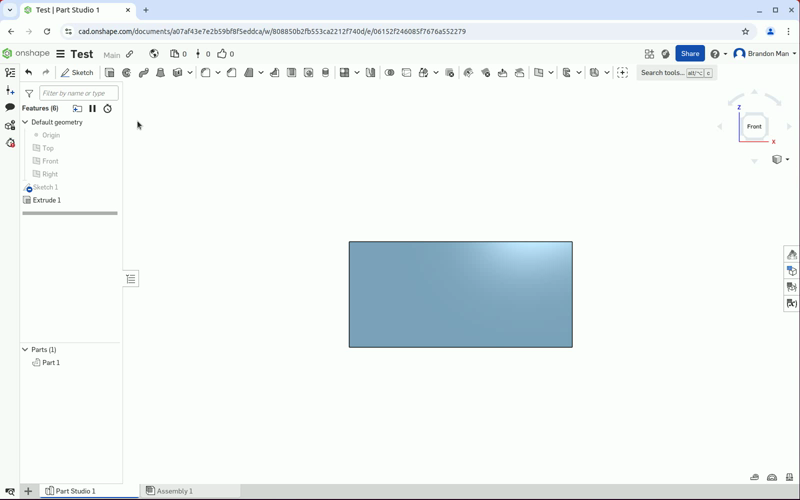
key(shift+h)
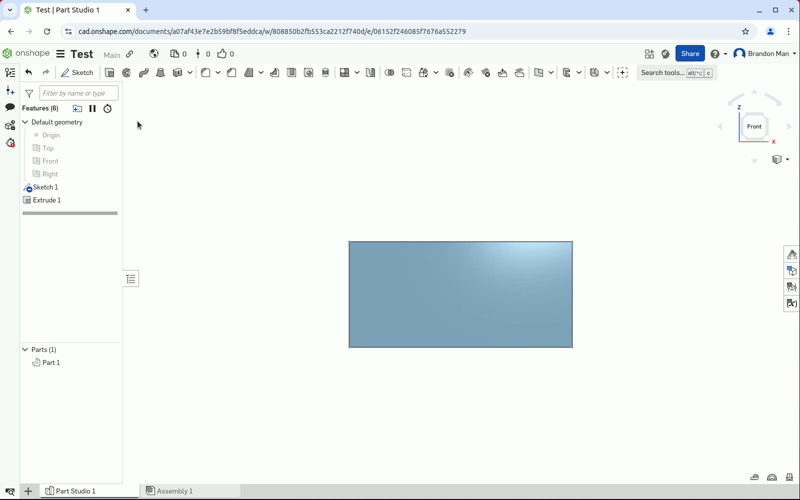
key(shift+h)
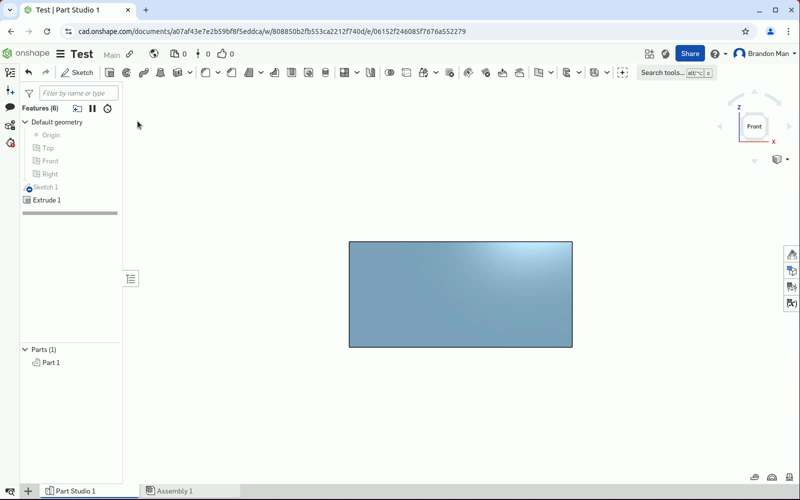
mouse_move(73, 189)
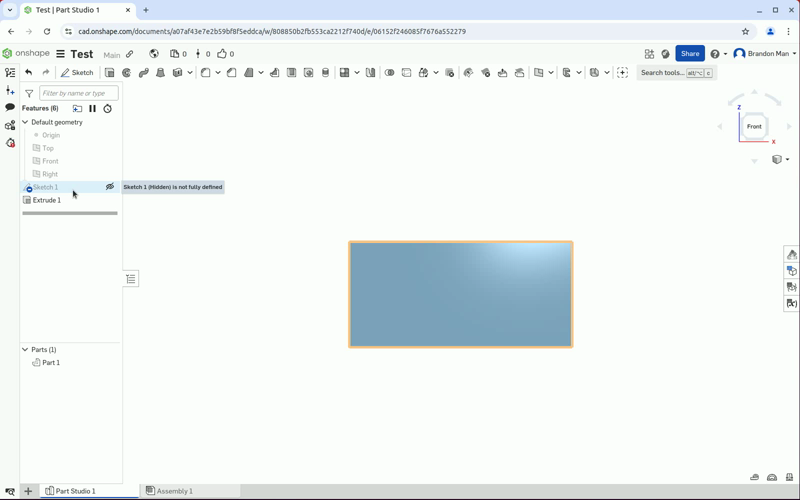
click(73, 189)
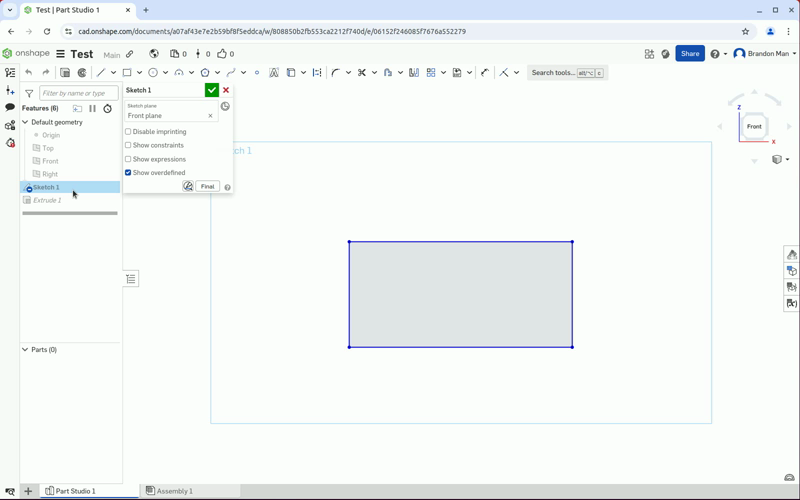
mouse_move(229, 92)
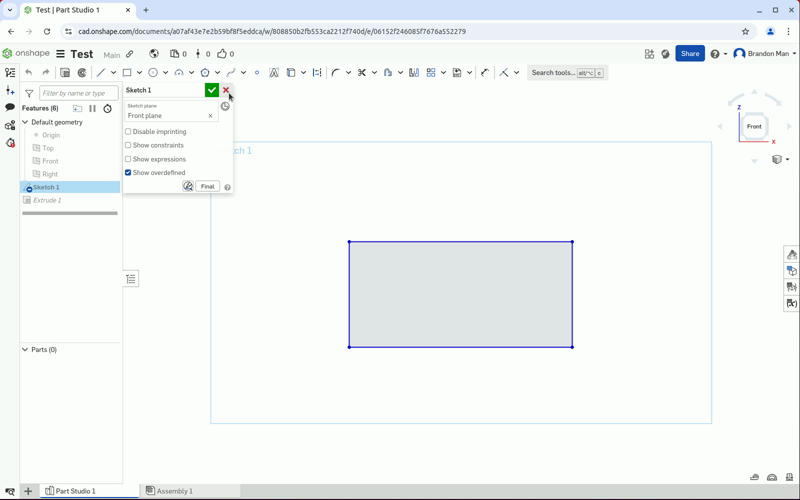
click(229, 92)
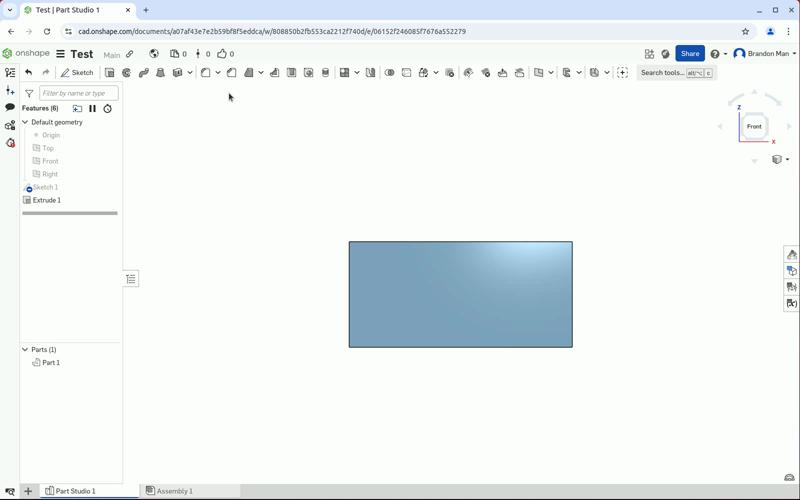
mouse_move(541, 75)
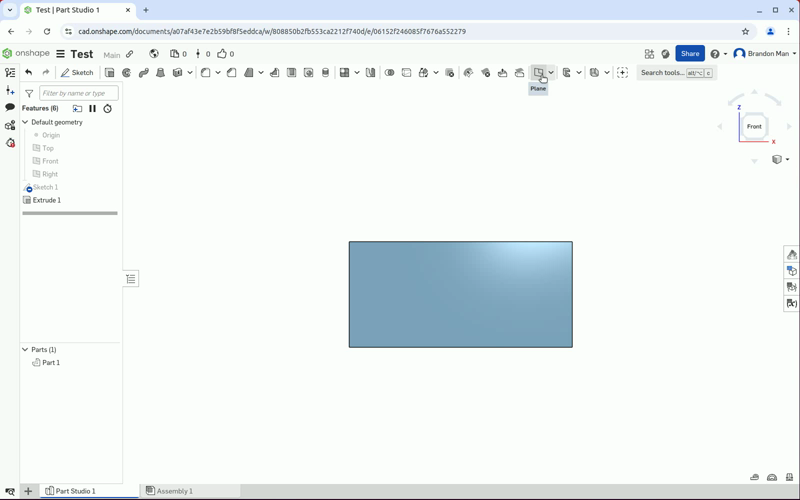
click(541, 75)
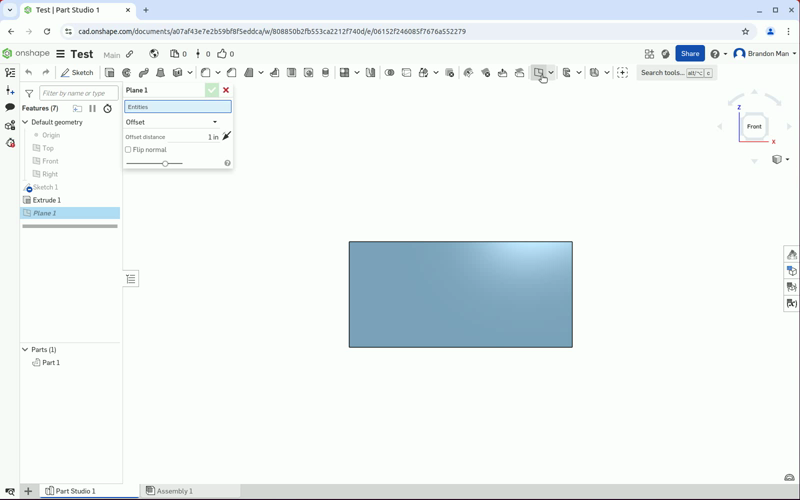
mouse_move(73, 163)
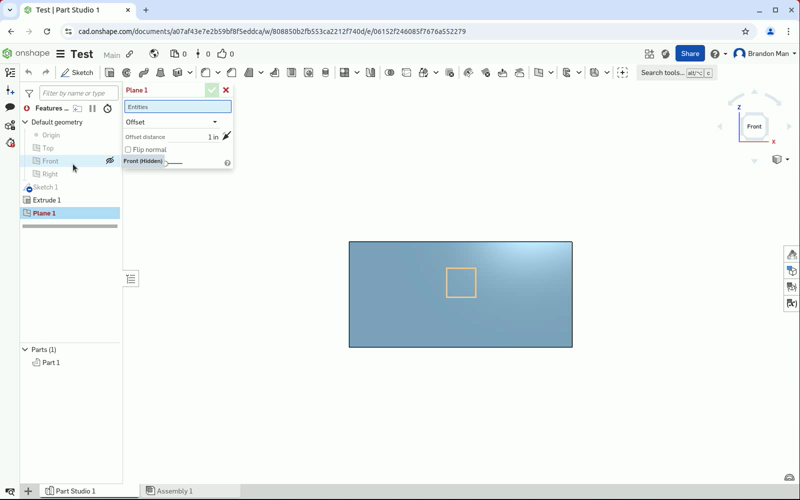
click(73, 163)
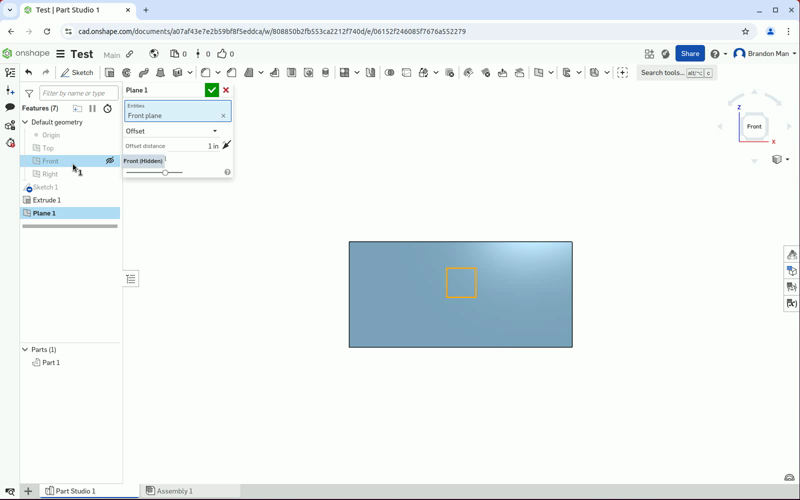
key(tab, 2)
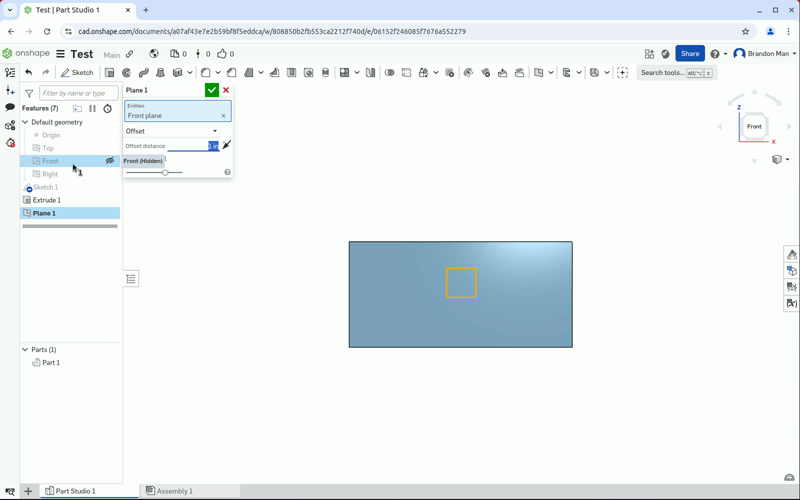
text(12.047)
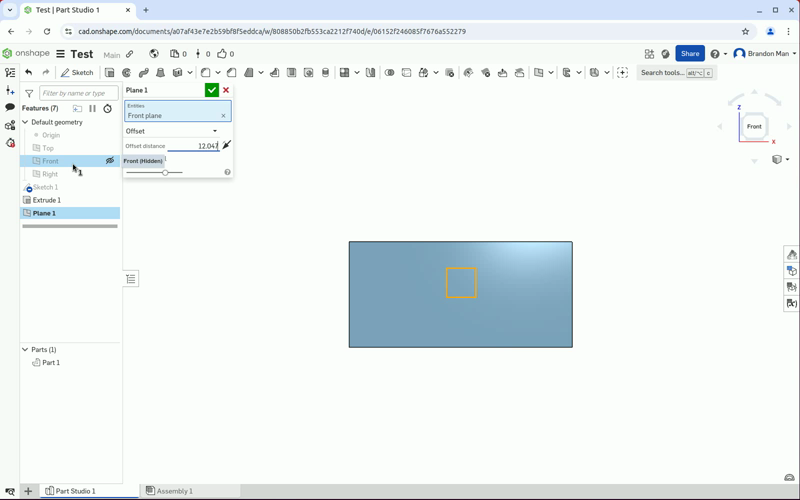
key(enter, 2)
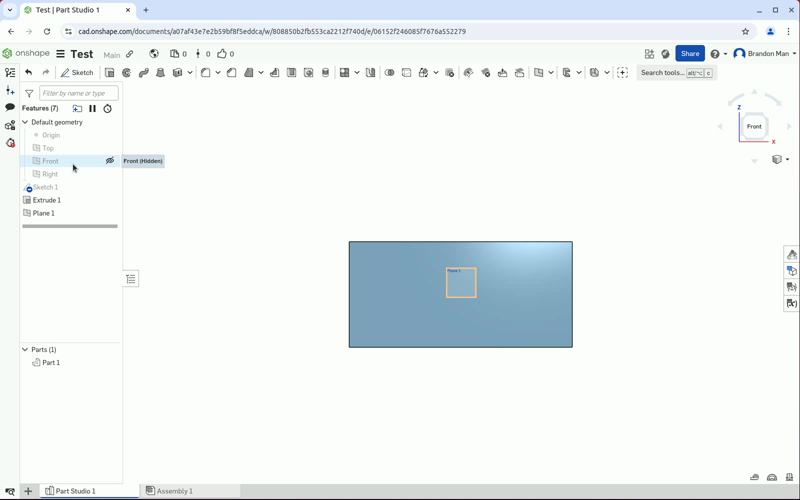
key(shift+s)
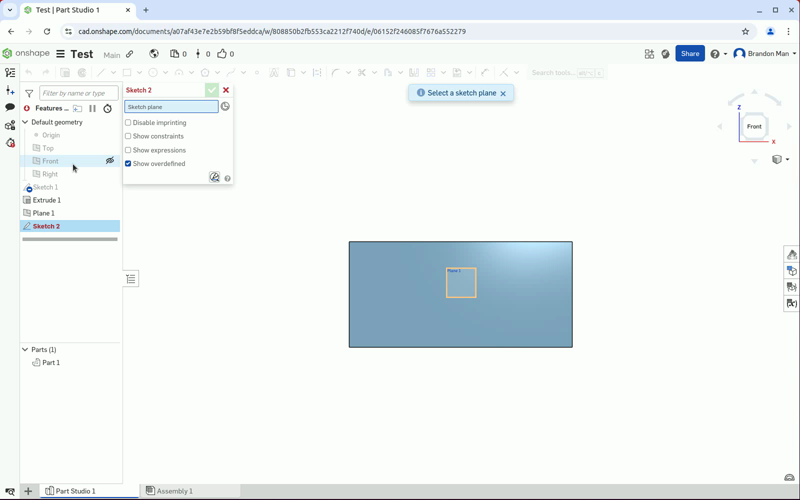
mouse_move(73, 215)
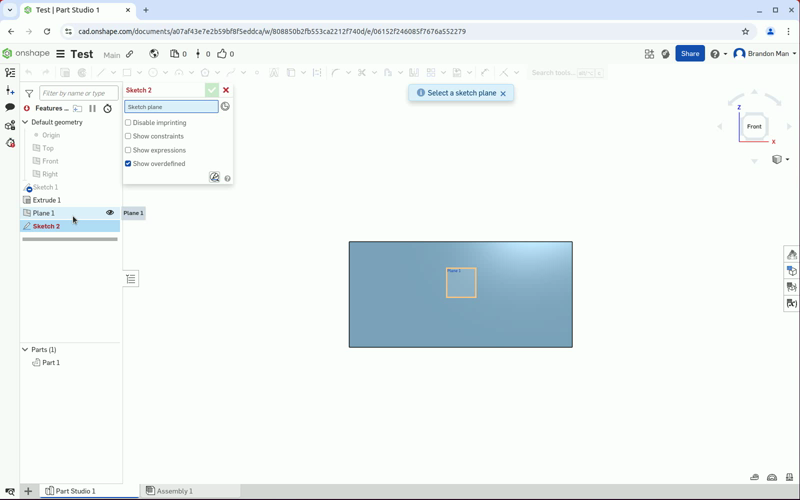
click(73, 215)
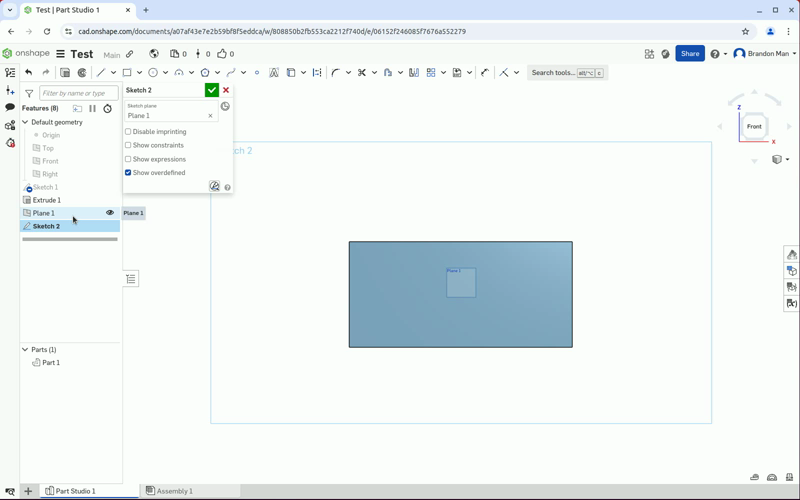
mouse_move(73, 352)
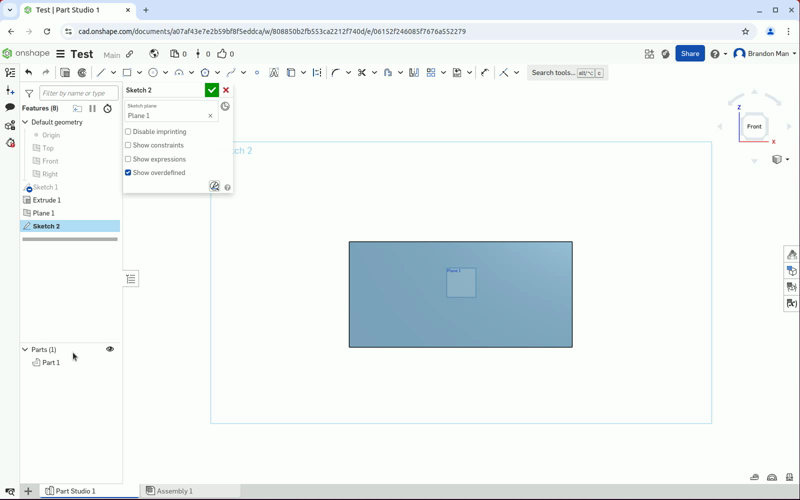
key(y)
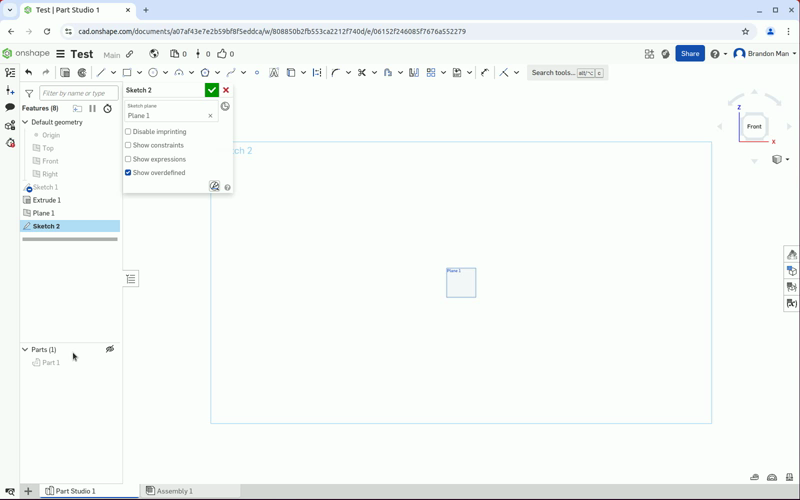
key(l)
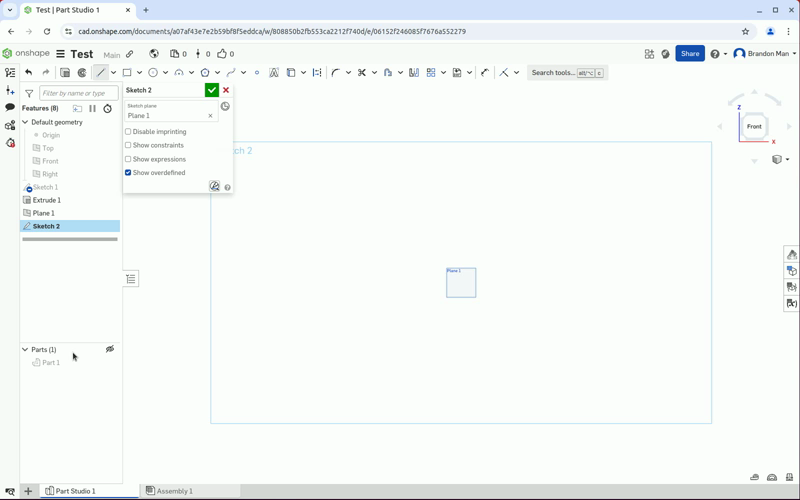
key_down(shift)
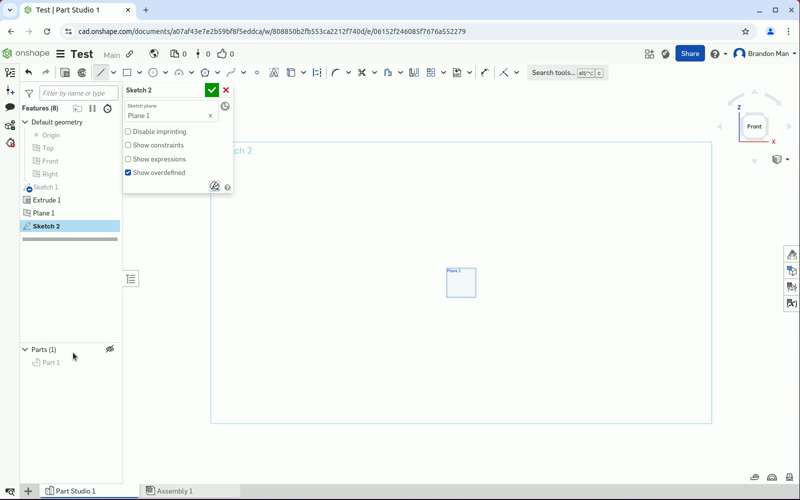
mouse_move(403, 240)
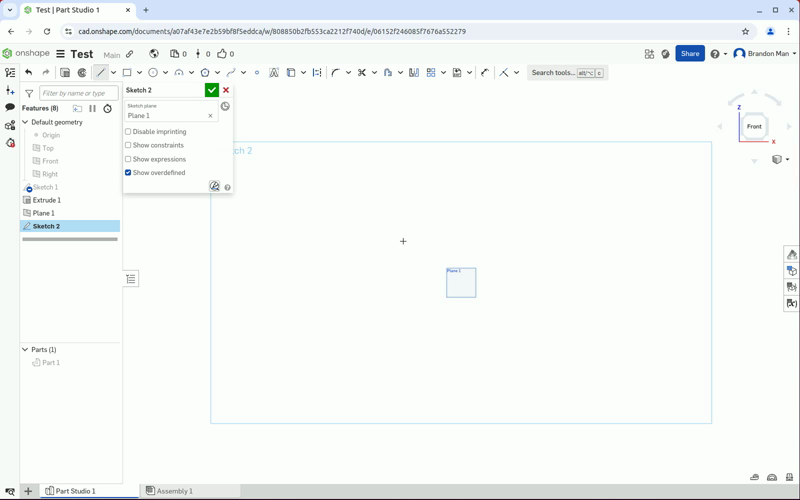
click(403, 240)
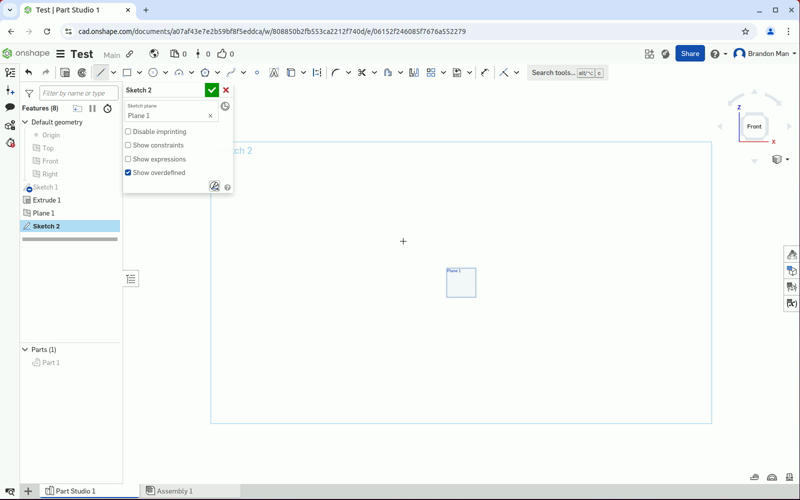
key_up(shift)
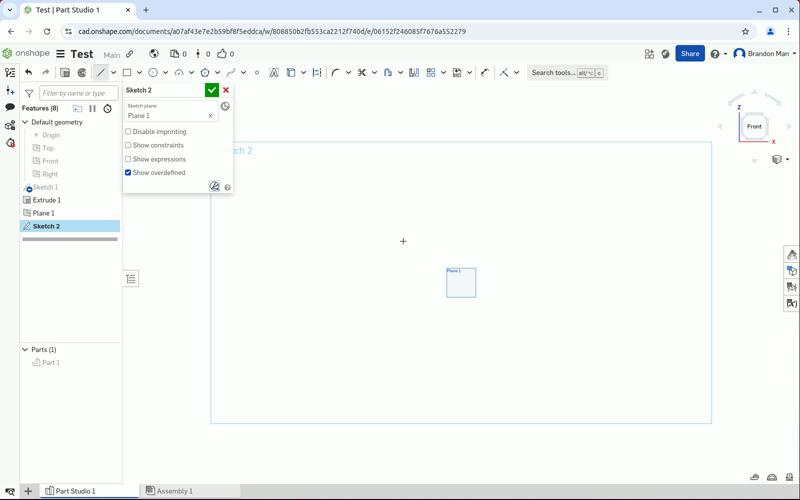
key_down(shift)
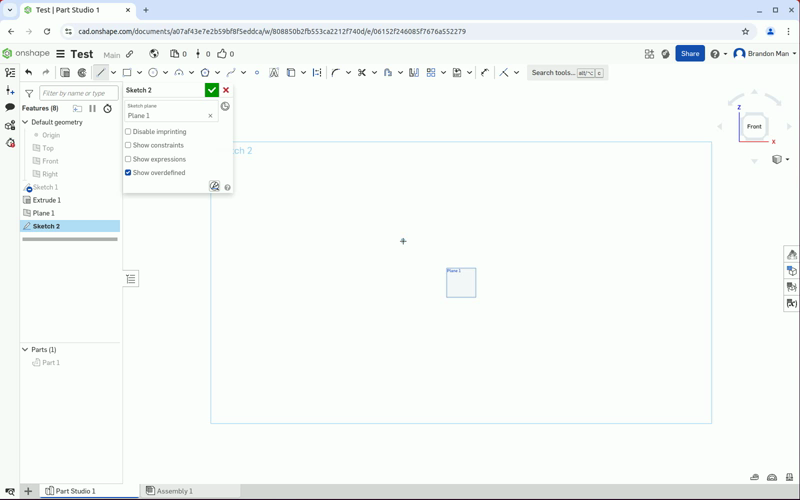
mouse_move(428, 348)
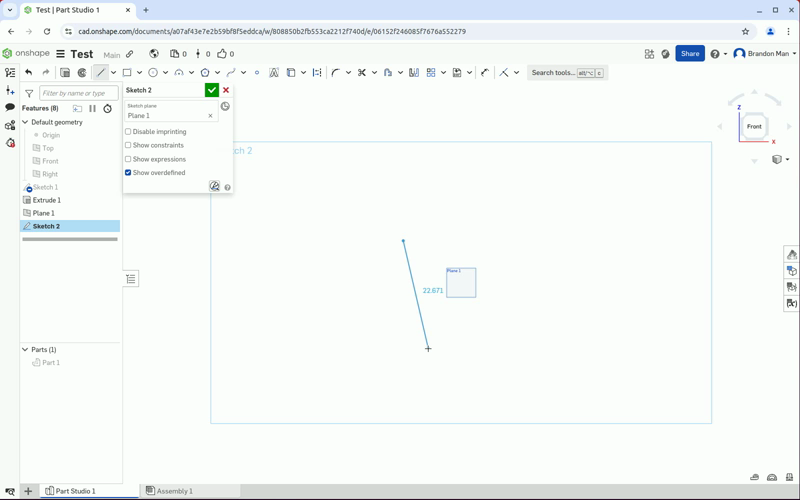
click(428, 348)
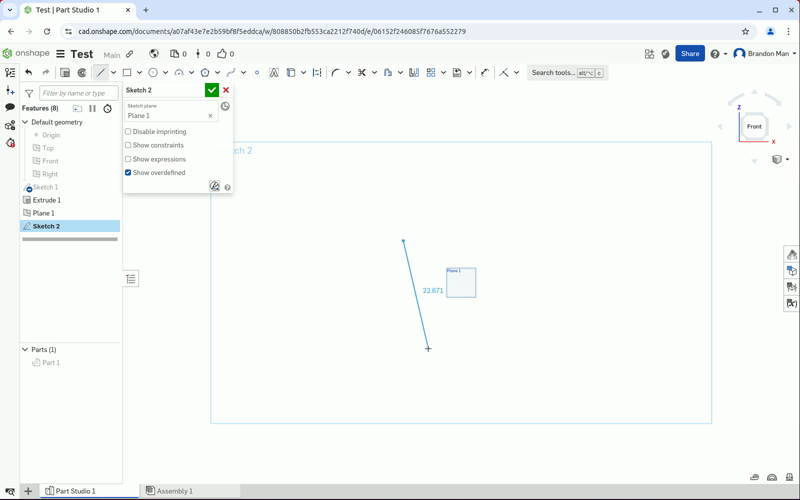
key_up(shift)
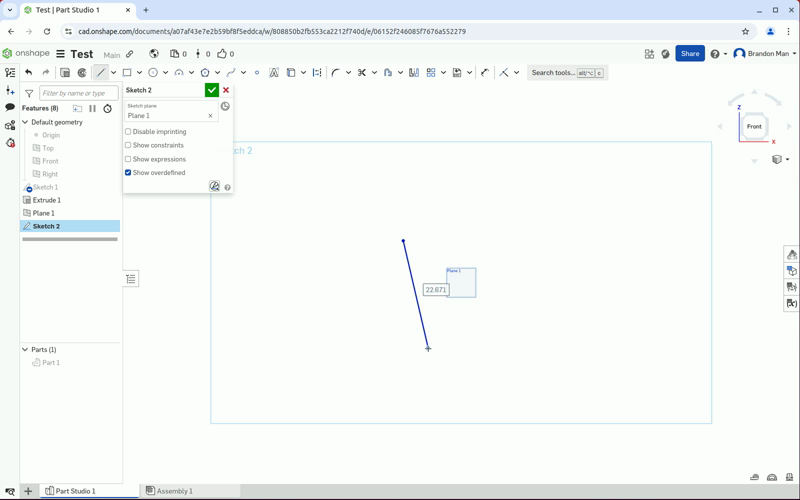
key_down(shift)
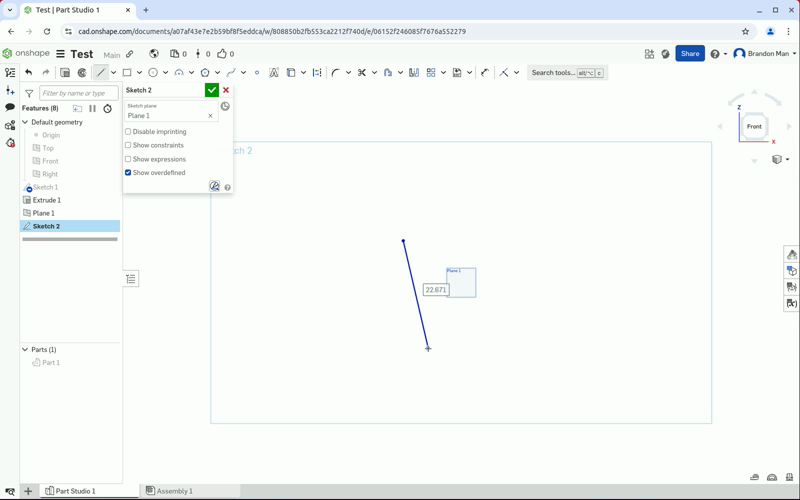
mouse_move(495, 348)
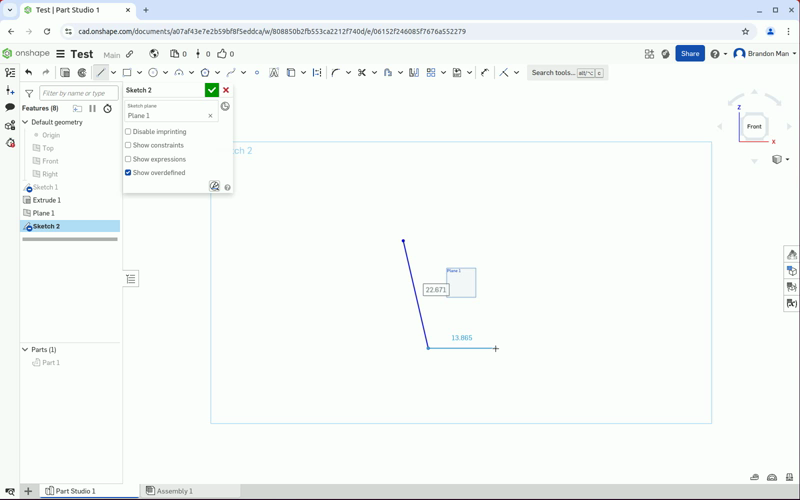
click(495, 348)
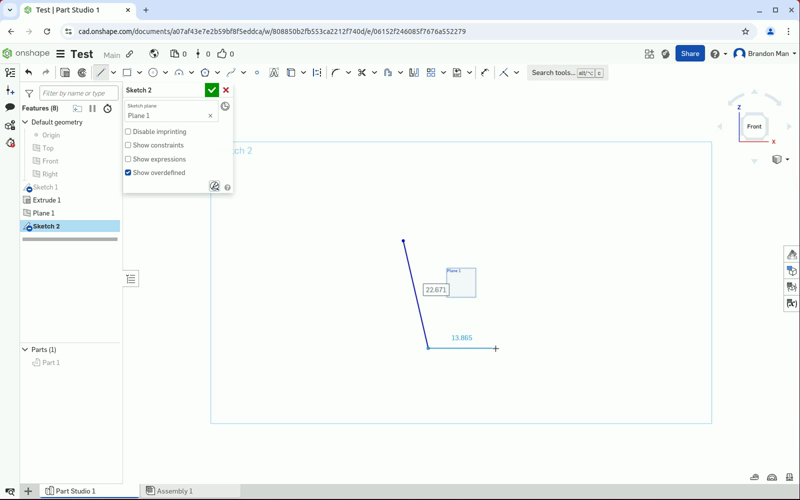
key_up(shift)
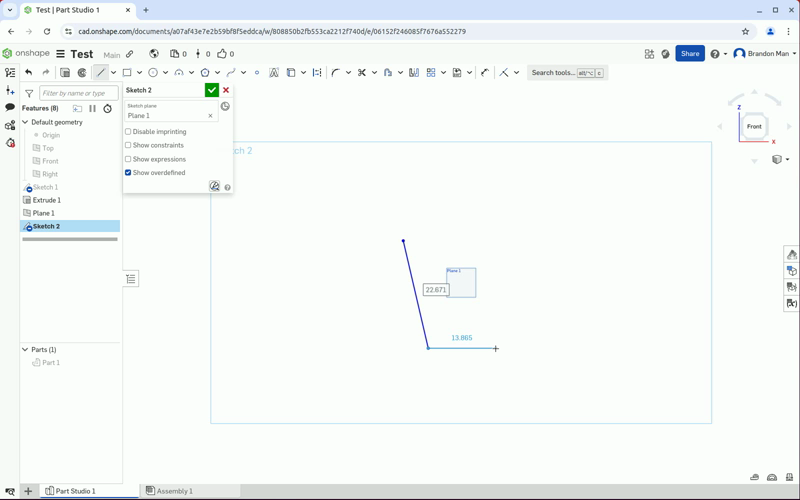
key_down(shift)
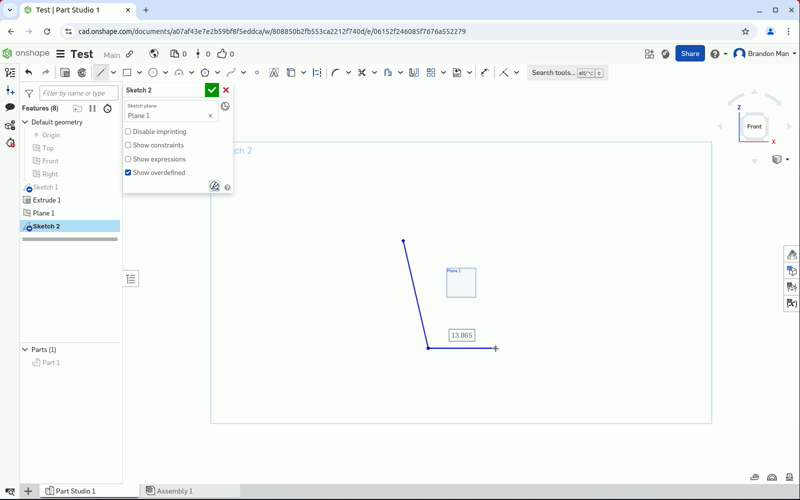
mouse_move(520, 240)
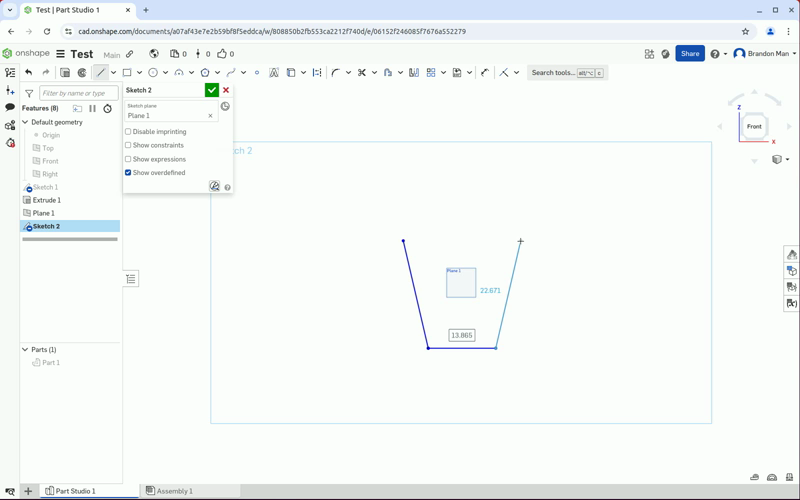
click(520, 240)
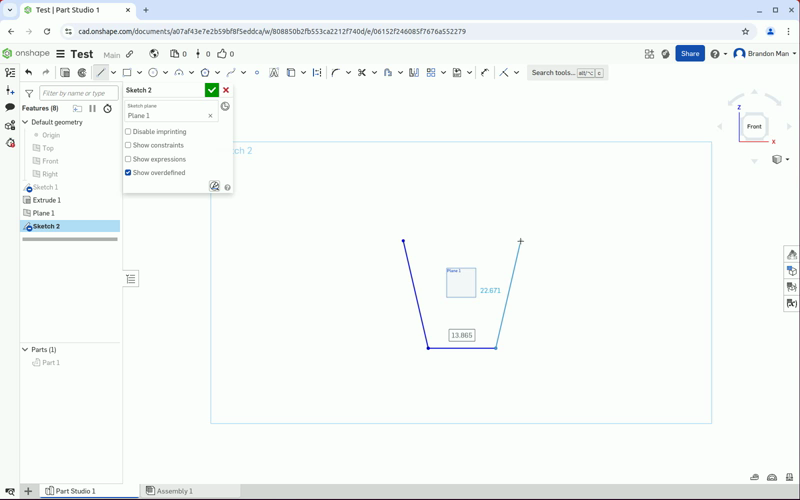
key_up(shift)
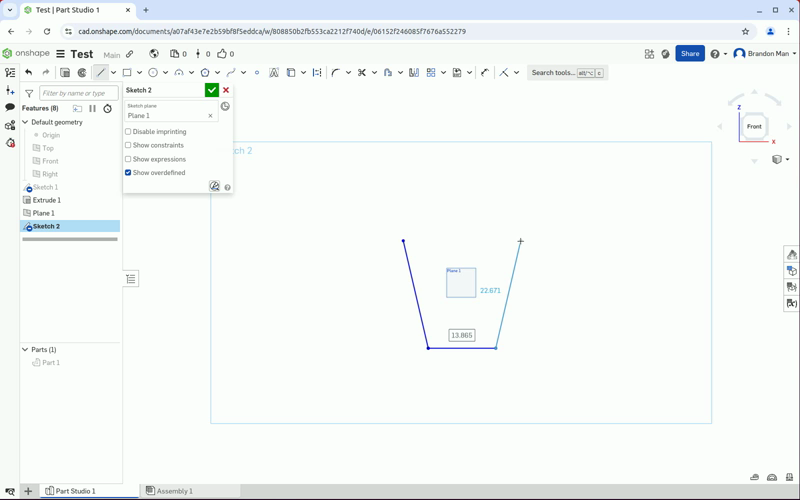
key_down(shift)
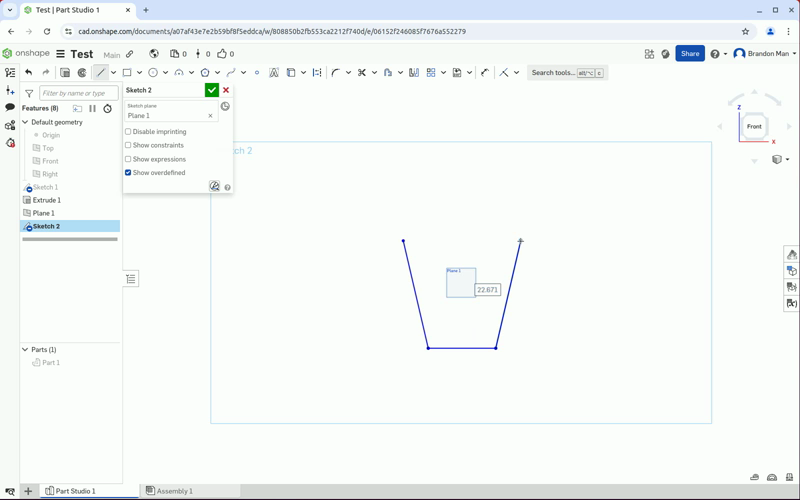
mouse_move(403, 240)
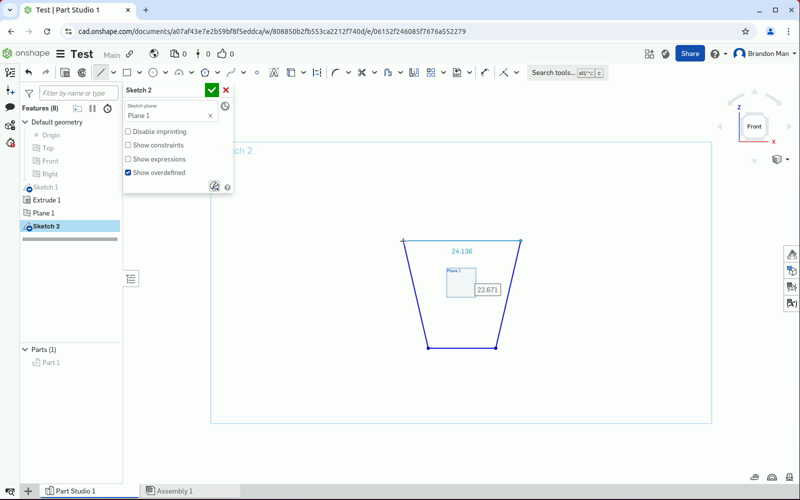
key_up(shift)
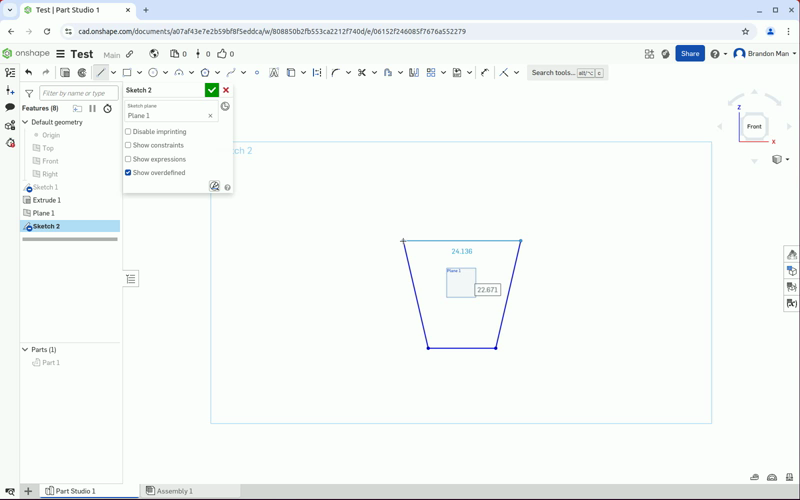
click(403, 240)
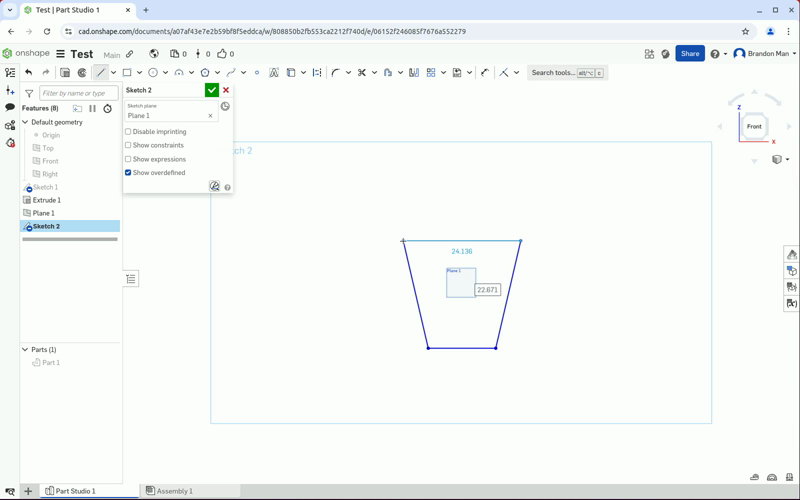
key(esc)
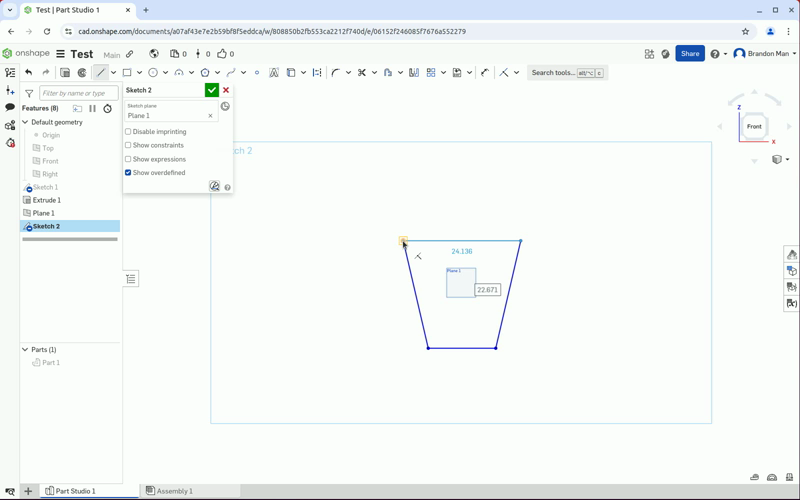
mouse_move(481, 315)
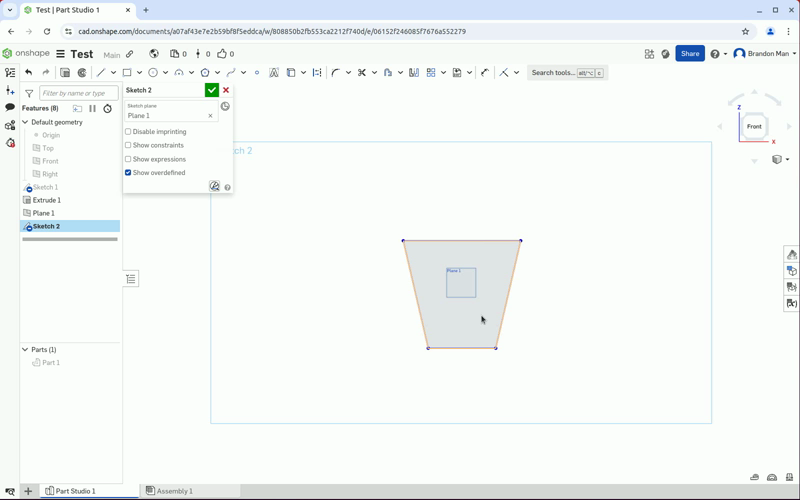
click(481, 315)
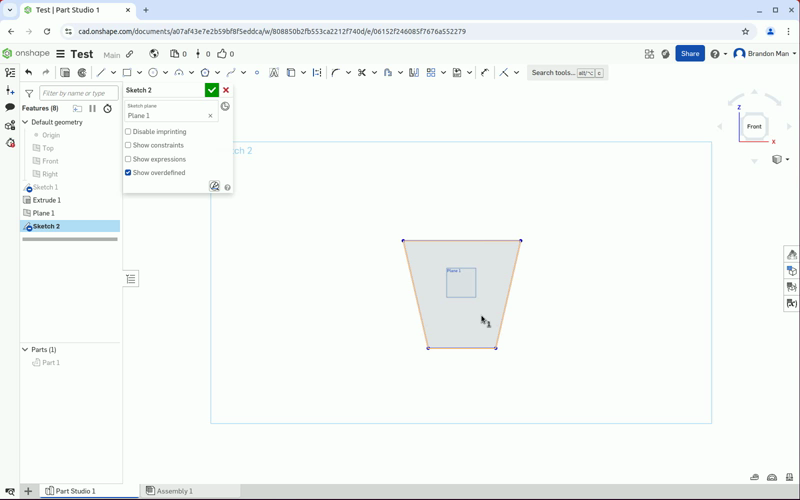
mouse_move(73, 352)
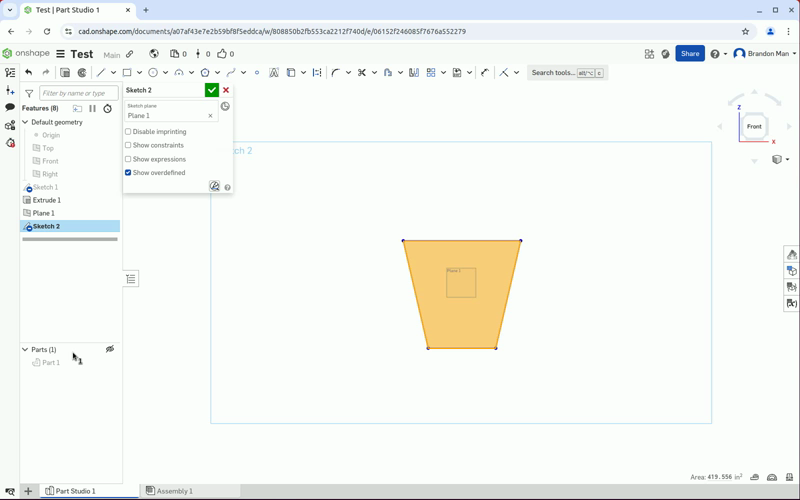
key(shift+y)
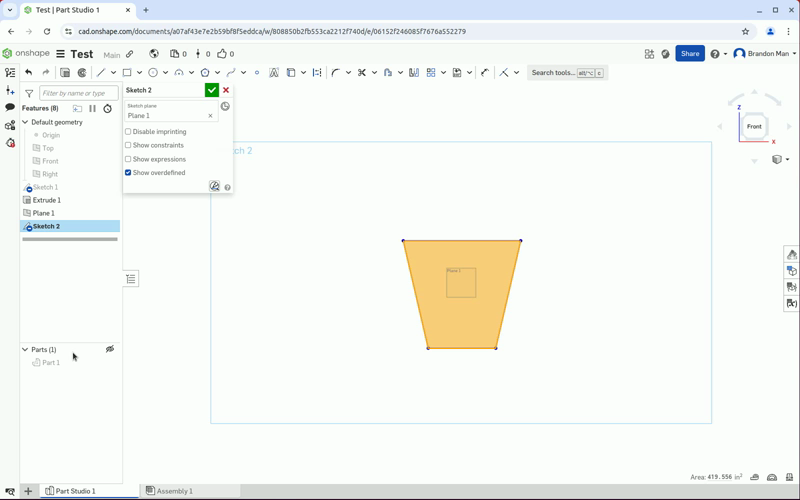
key(shift+e)
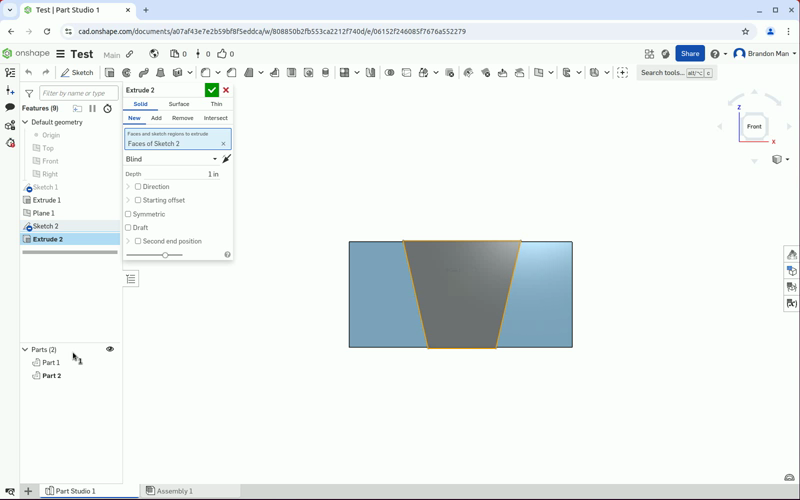
mouse_move(143, 106)
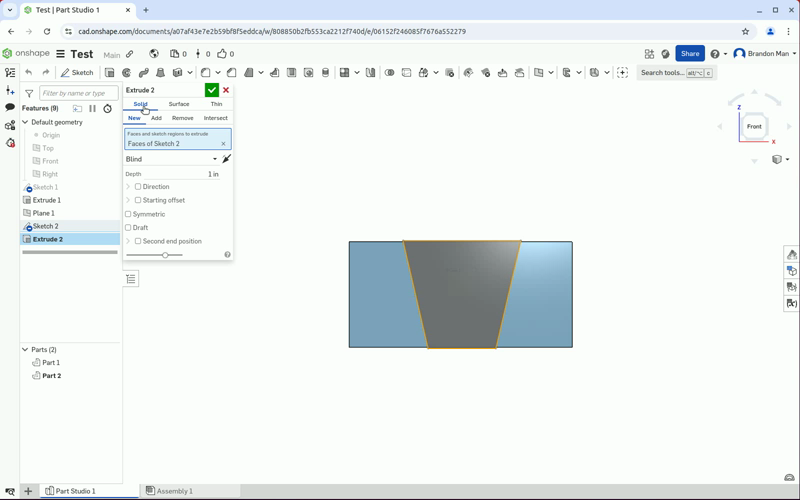
click(143, 106)
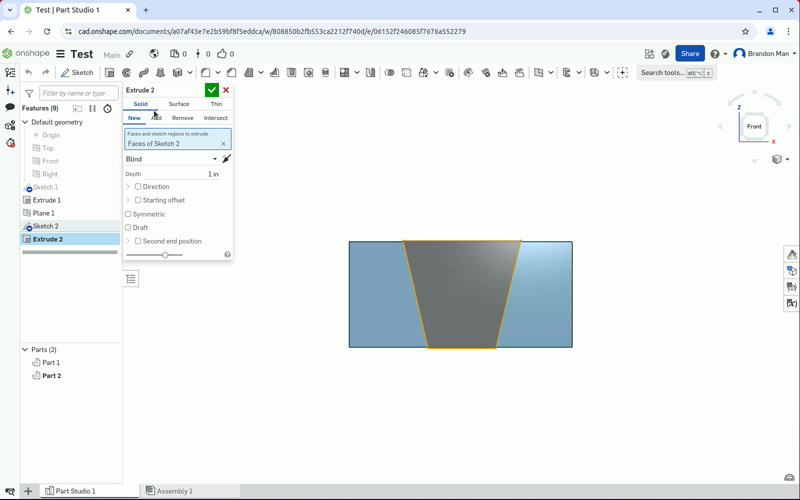
mouse_move(186, 120)
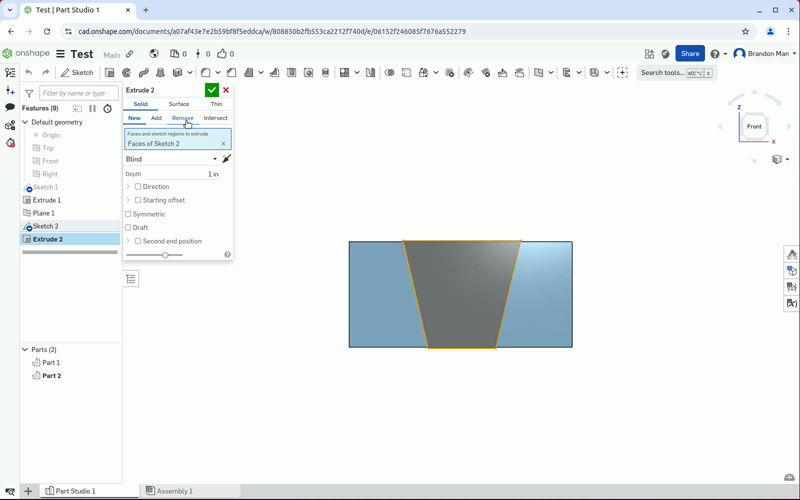
click(186, 120)
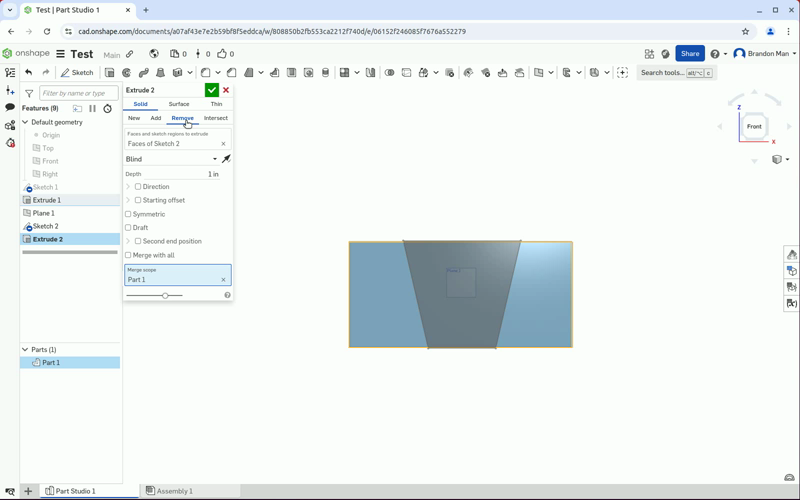
key(tab, 4)
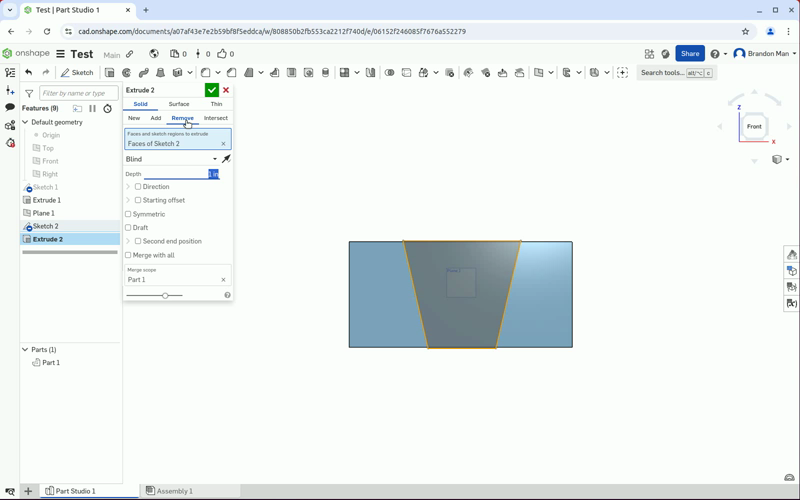
text(6.018)
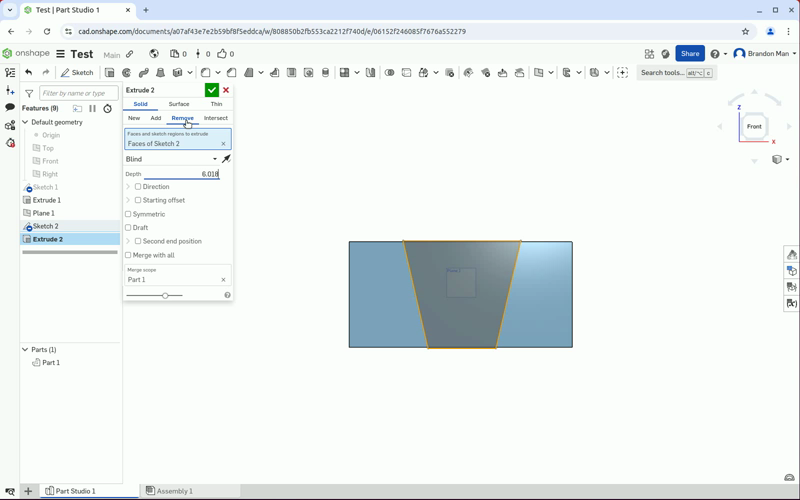
key(tab, 6)
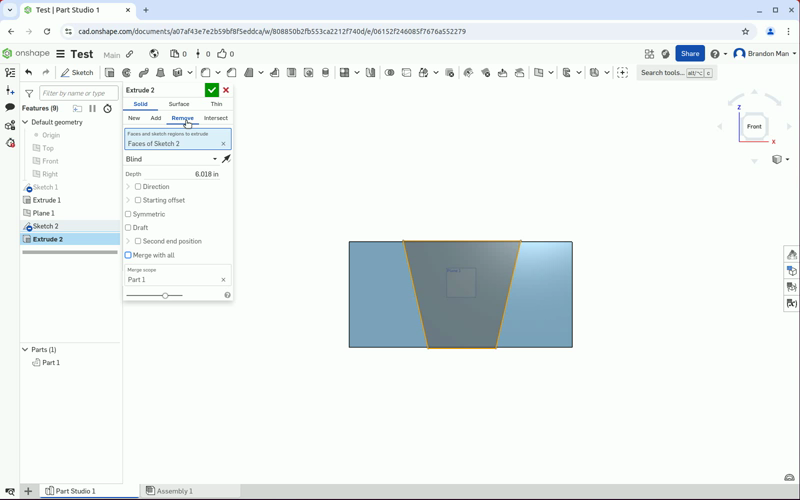
key(space)
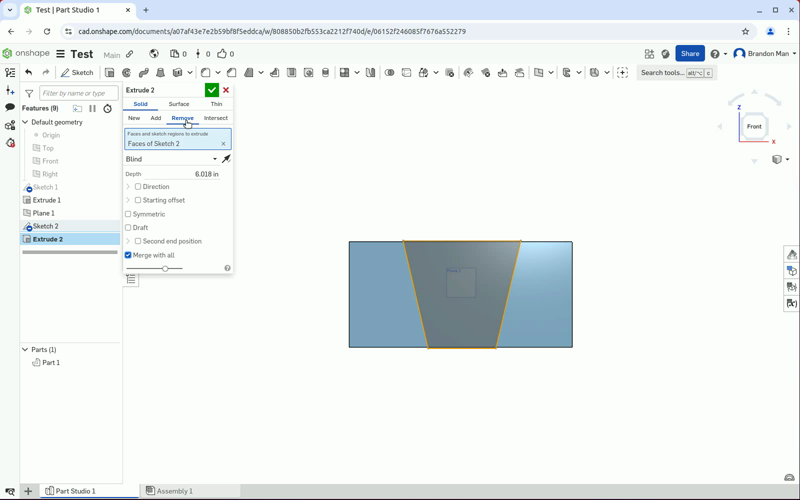
key(enter)
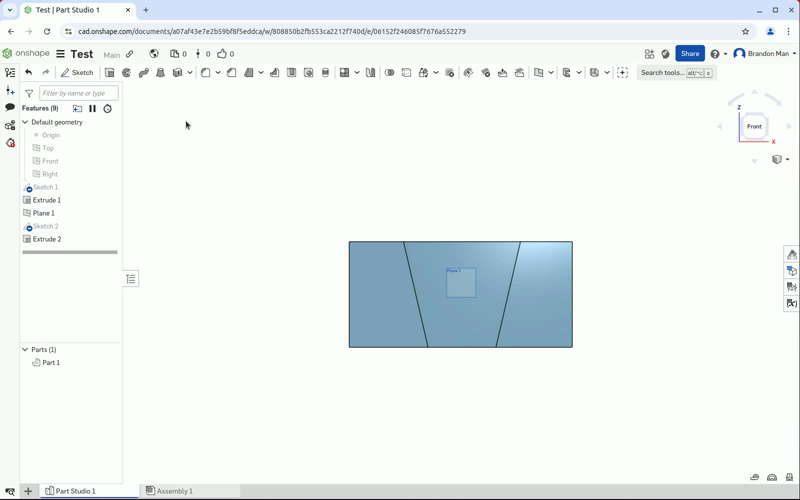
key(shift+h)
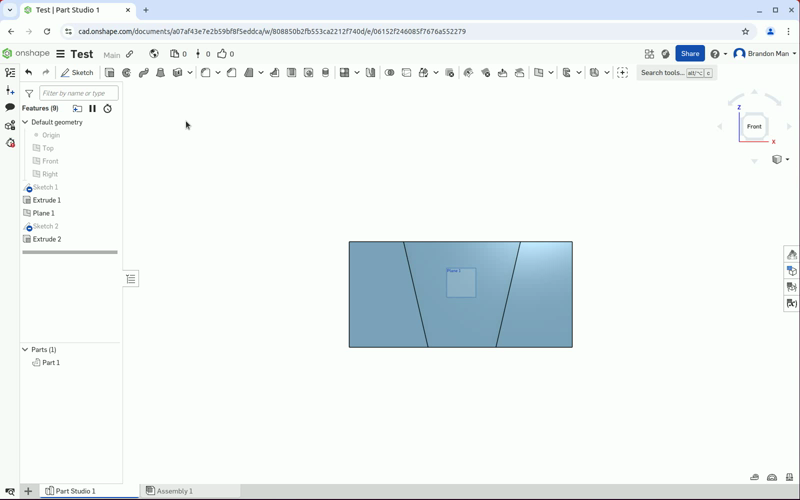
key(shift+h)
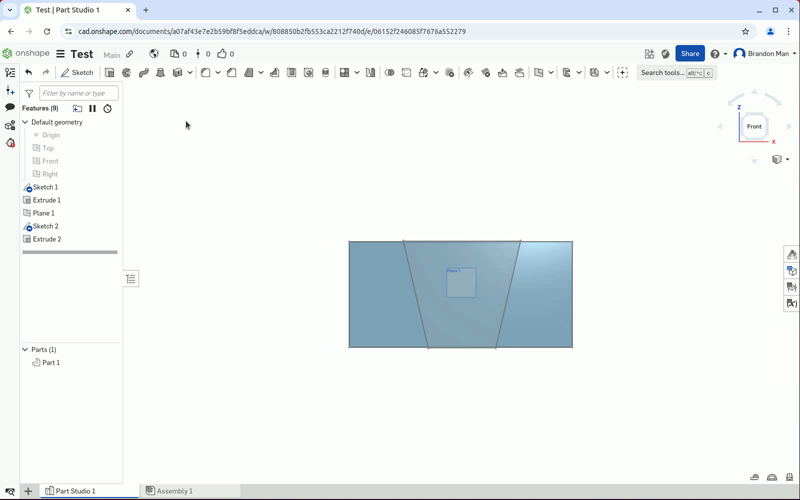
key(shift+7)
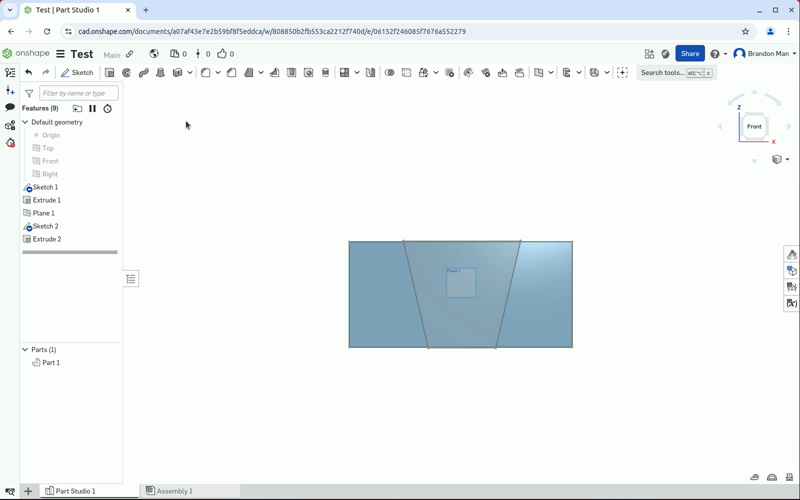
key(left, 2)
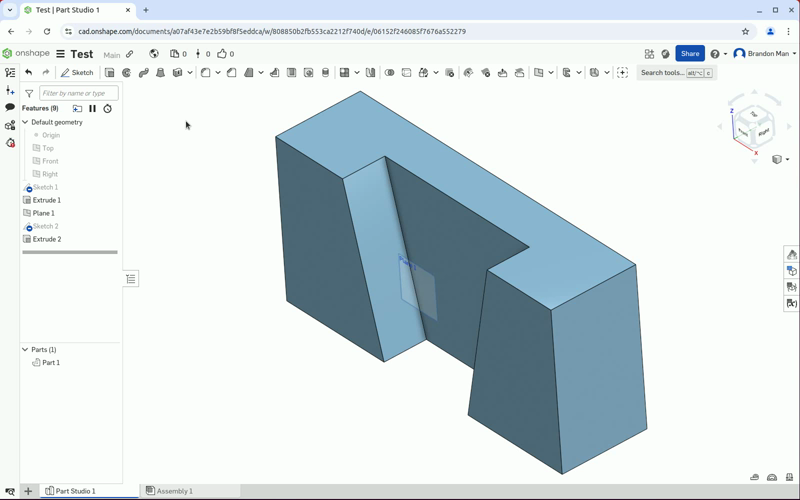
key(down, 2)
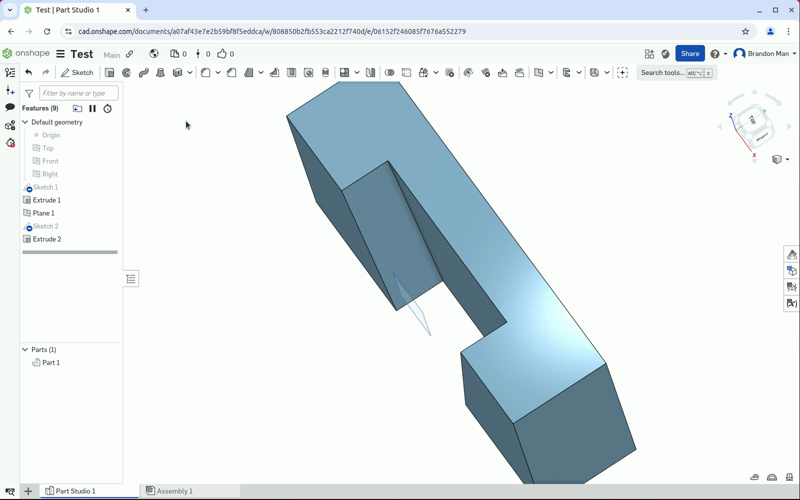
key(up, 2)
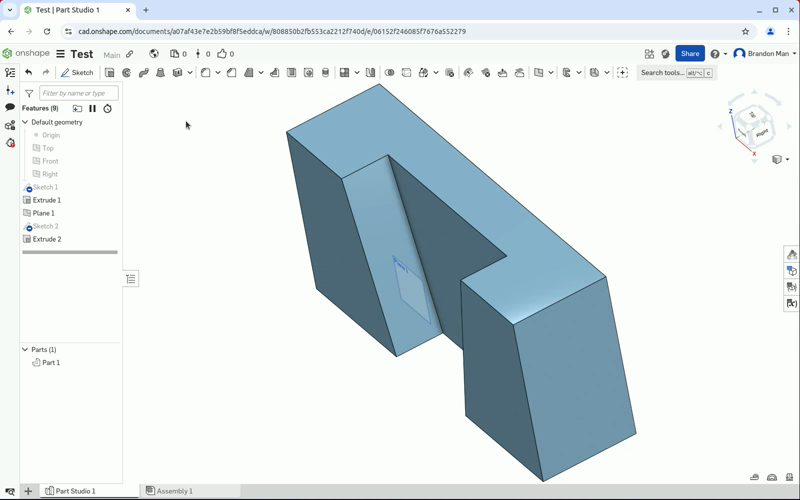
key(right, 2)
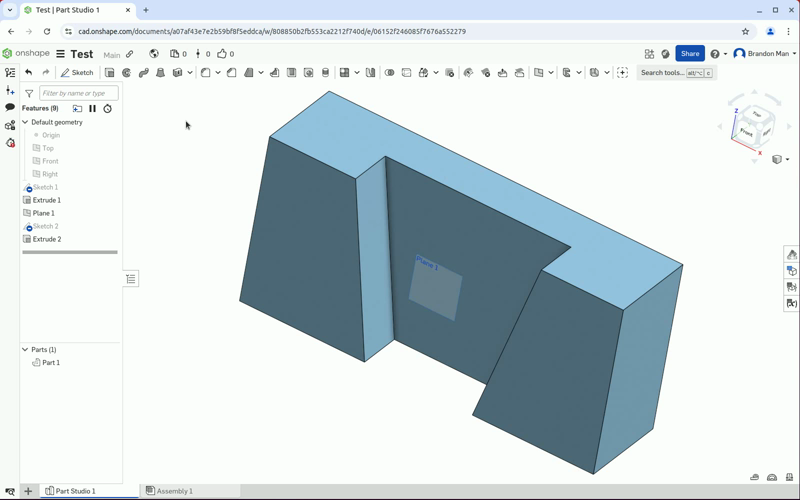
mouse_move(73, 189)
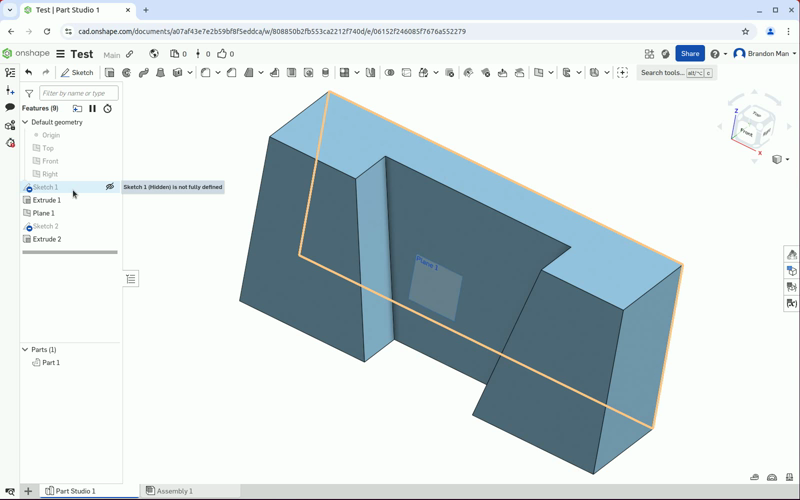
click(73, 189)